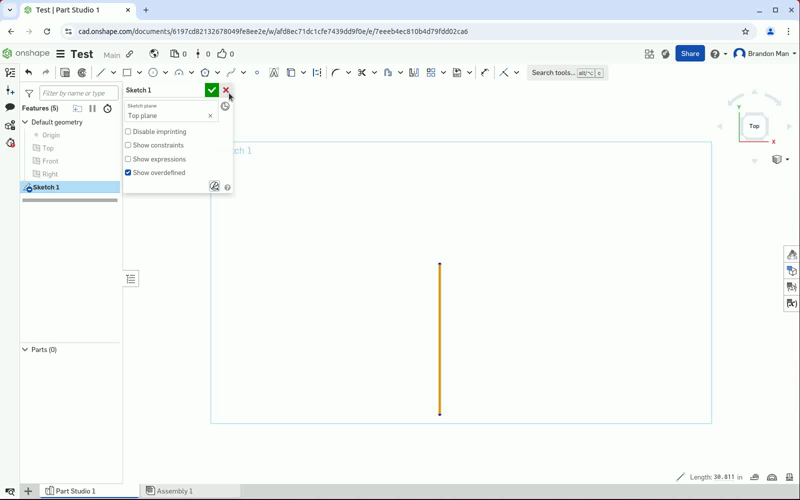
key(shift+h)
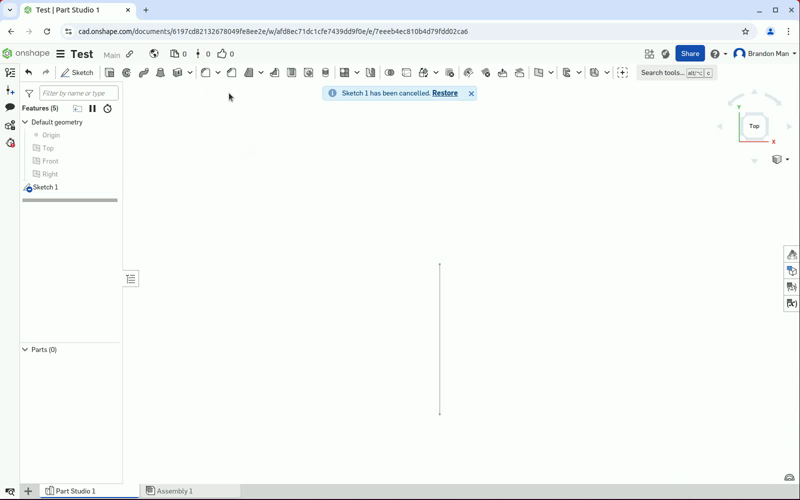
key(shift+s)
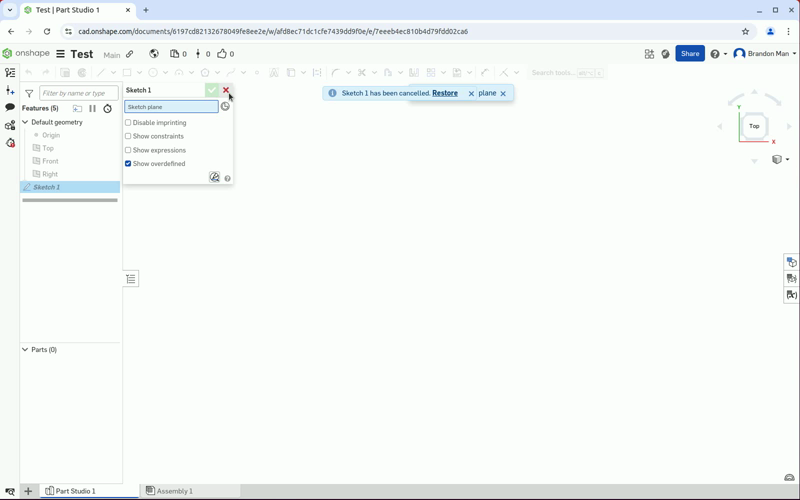
mouse_move(73, 150)
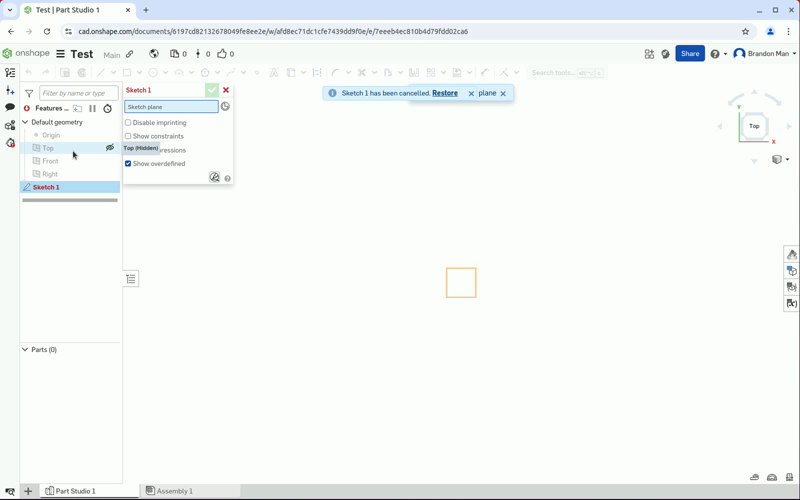
click(73, 150)
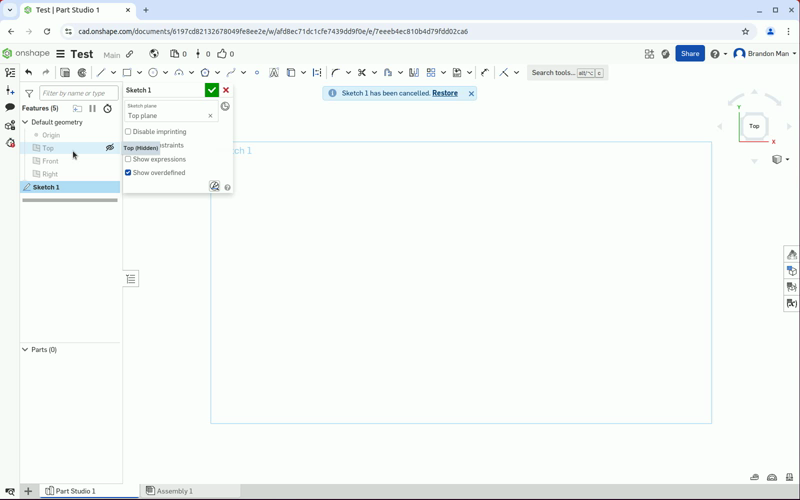
mouse_move(73, 352)
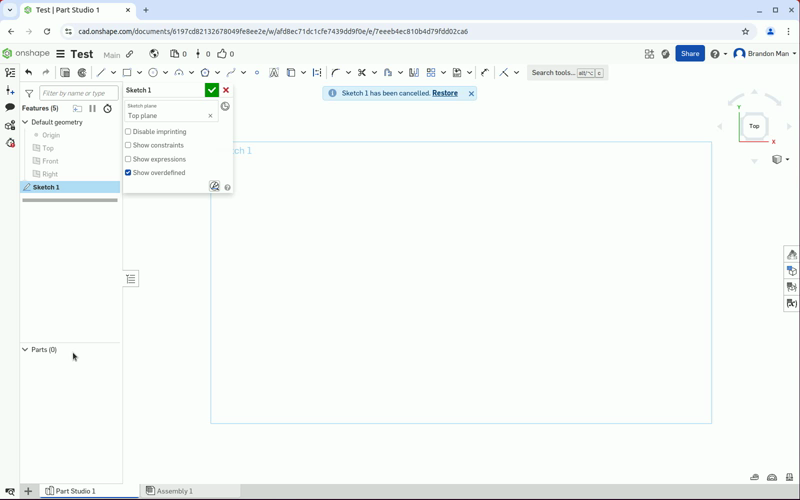
key(y)
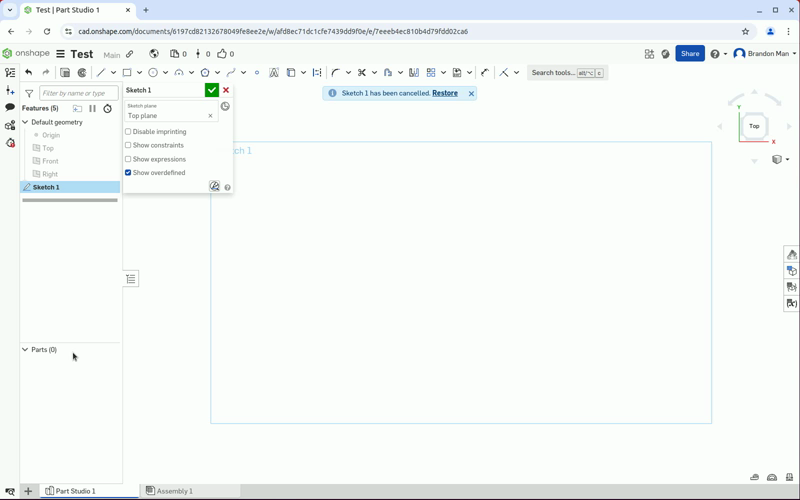
key(l)
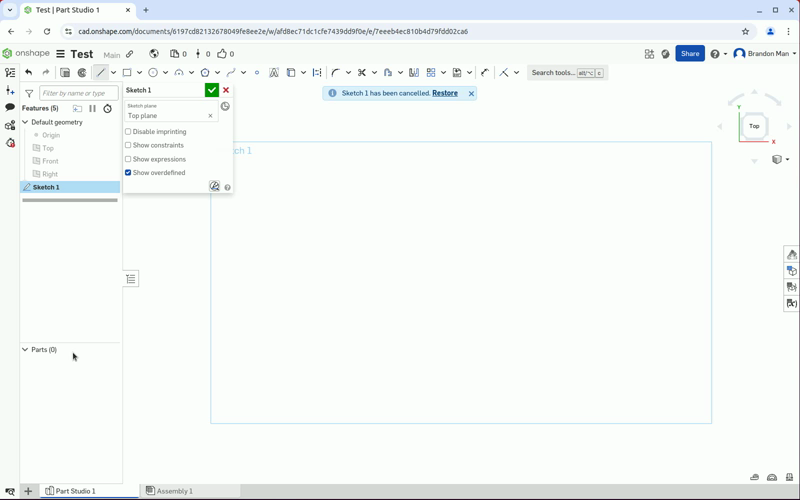
key_down(shift)
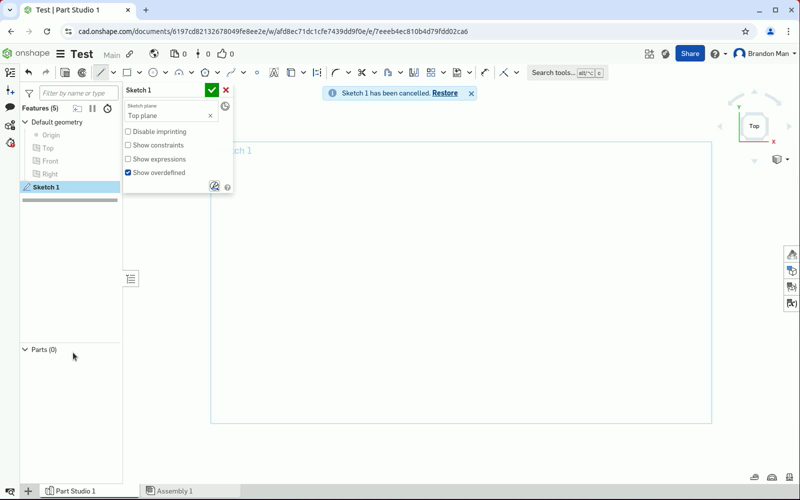
mouse_move(348, 337)
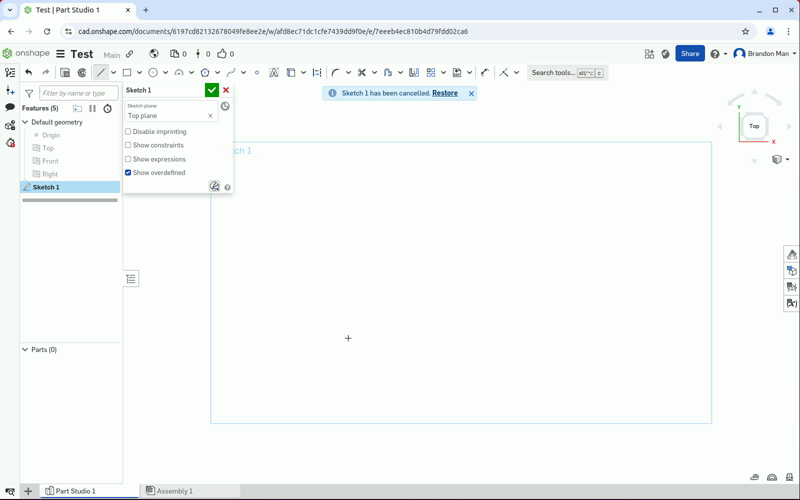
click(348, 337)
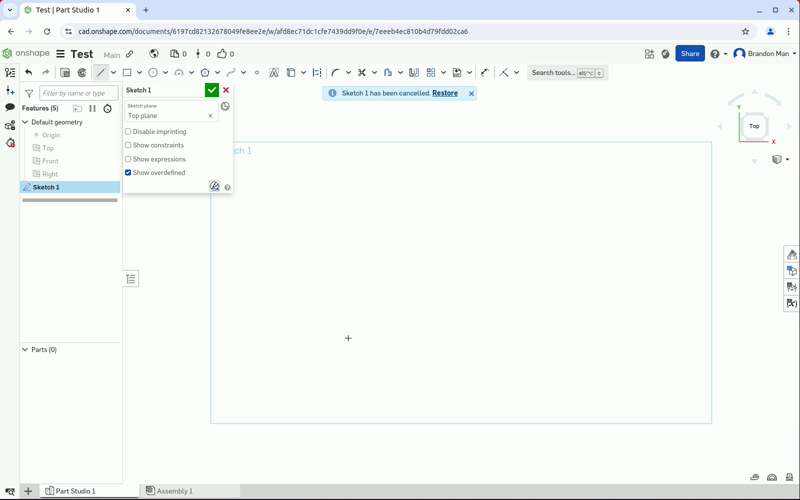
key_up(shift)
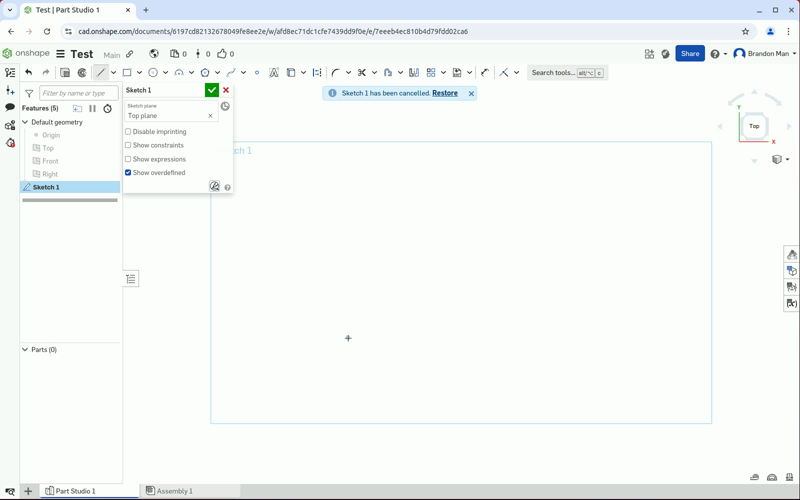
key_down(shift)
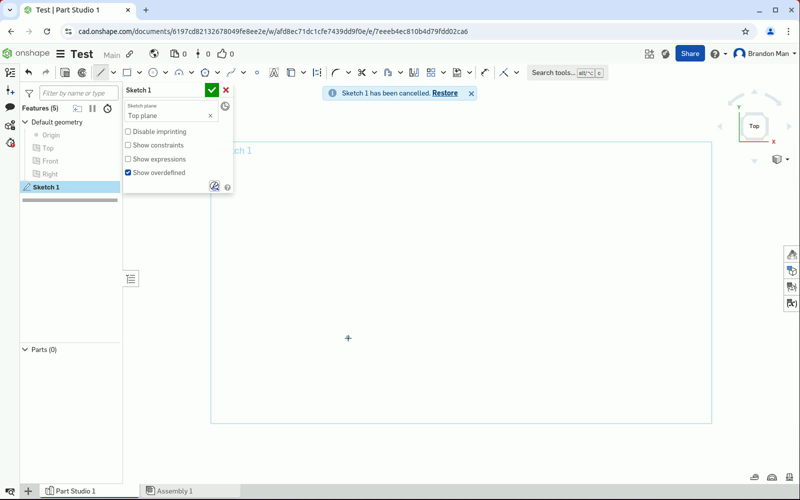
mouse_move(572, 337)
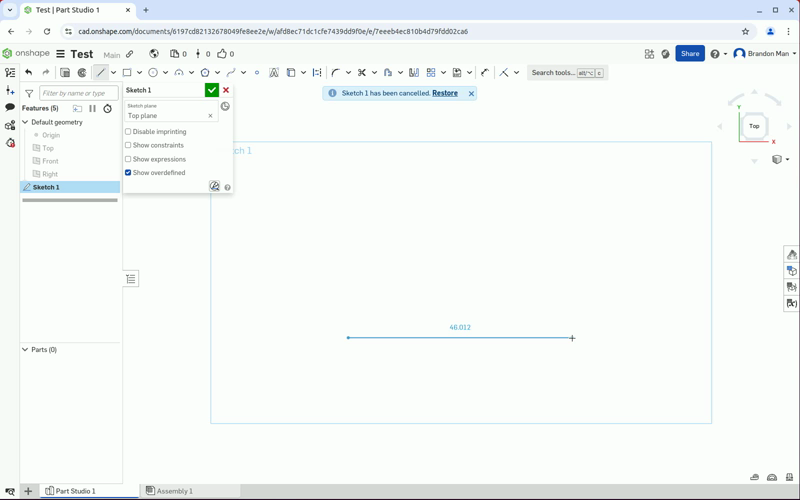
click(572, 337)
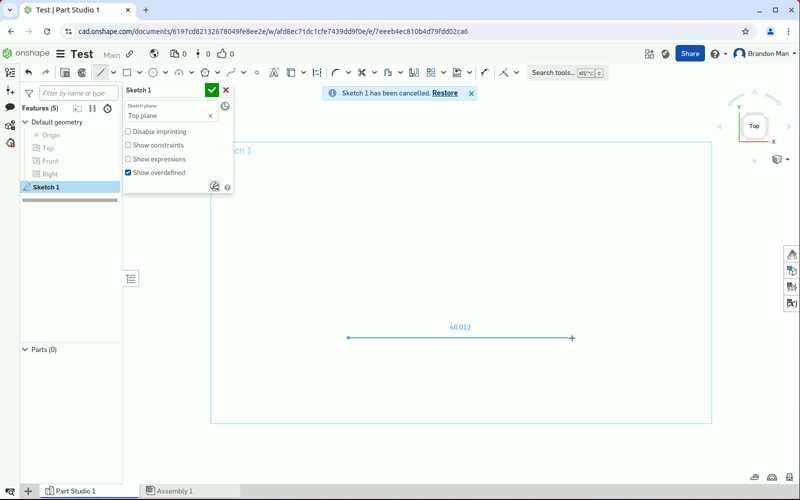
key_up(shift)
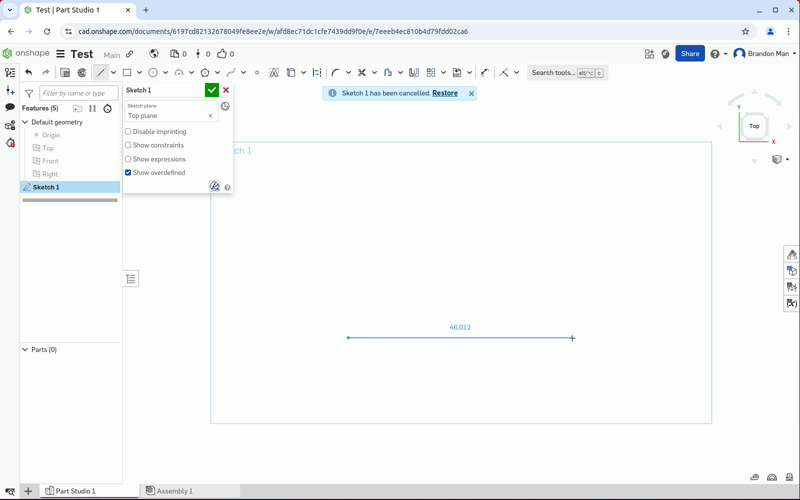
key_down(shift)
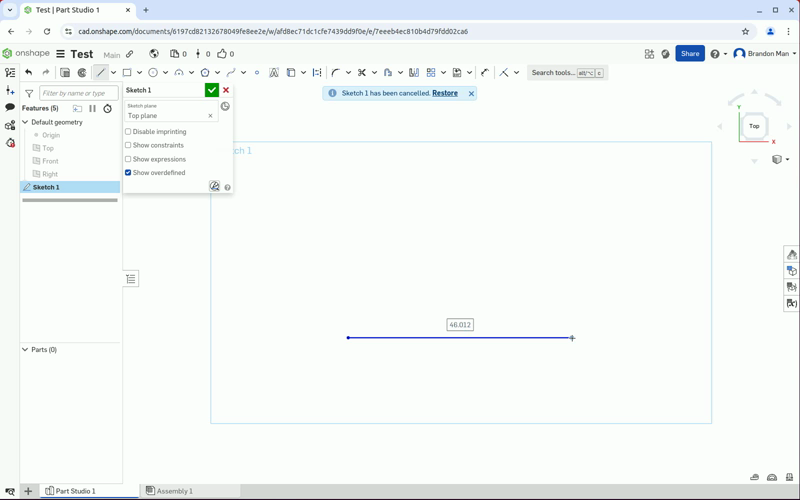
mouse_move(572, 229)
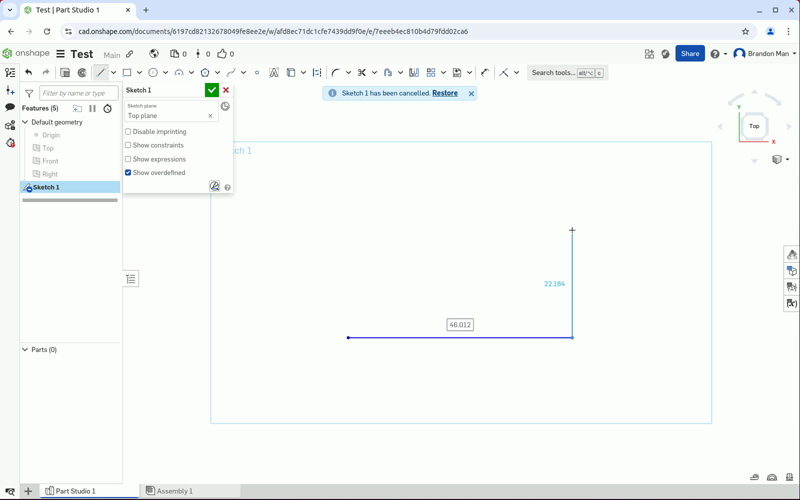
click(572, 229)
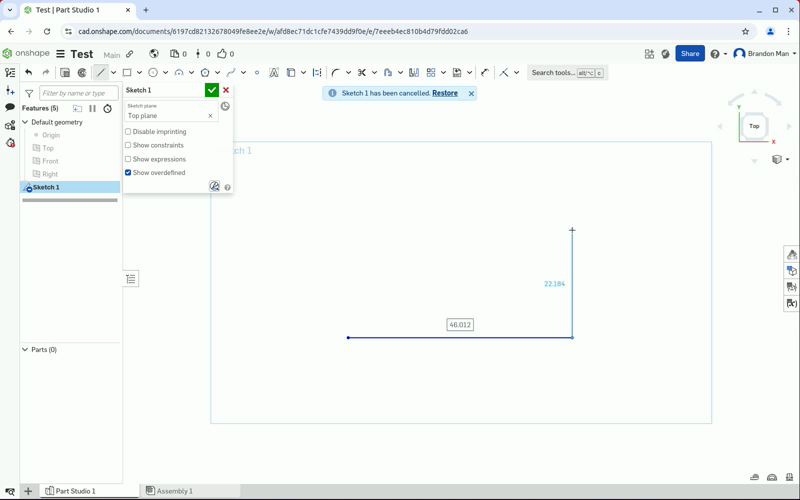
key_up(shift)
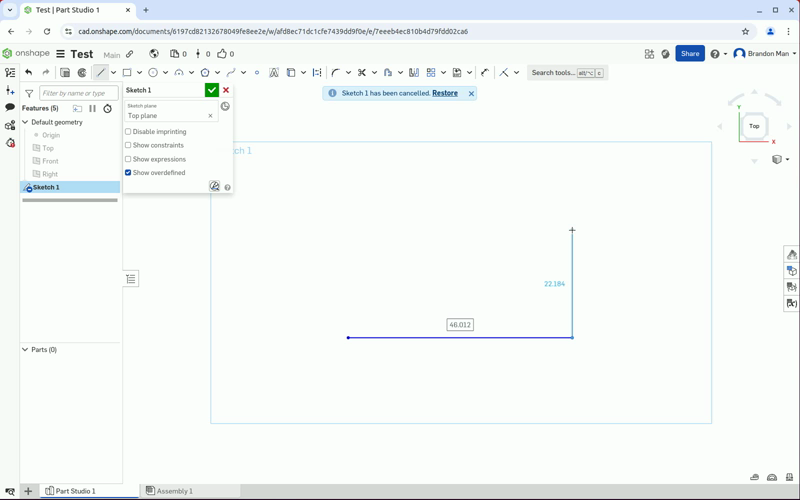
key_down(shift)
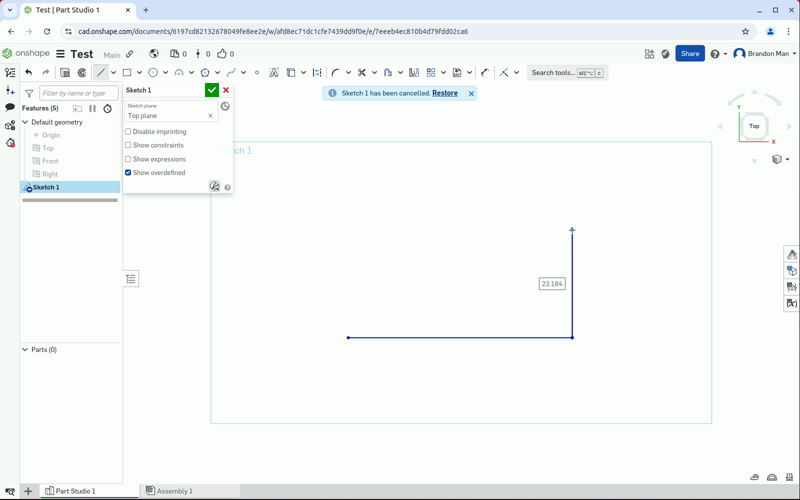
mouse_move(348, 229)
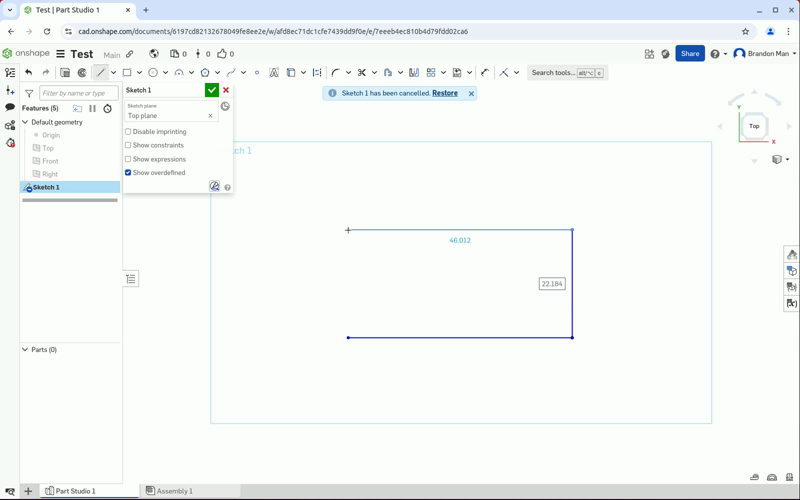
click(348, 229)
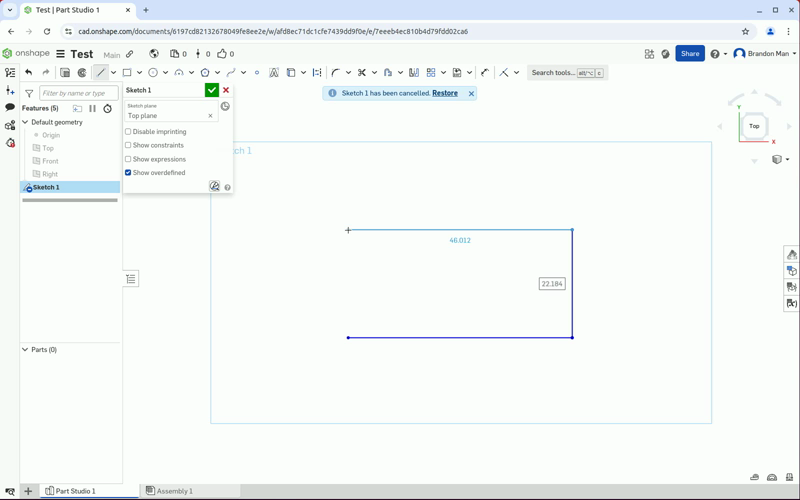
key_up(shift)
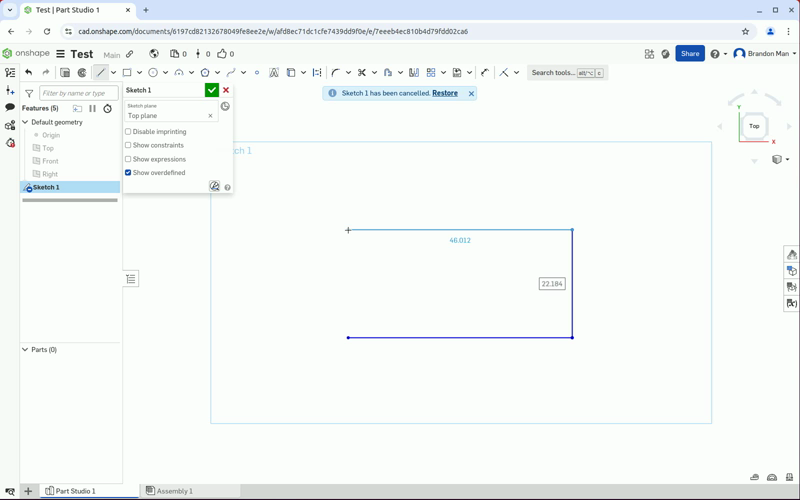
key_down(shift)
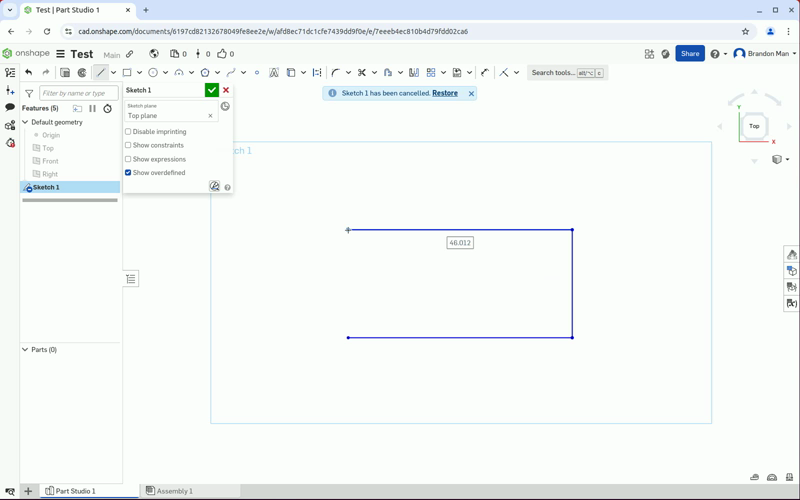
mouse_move(348, 337)
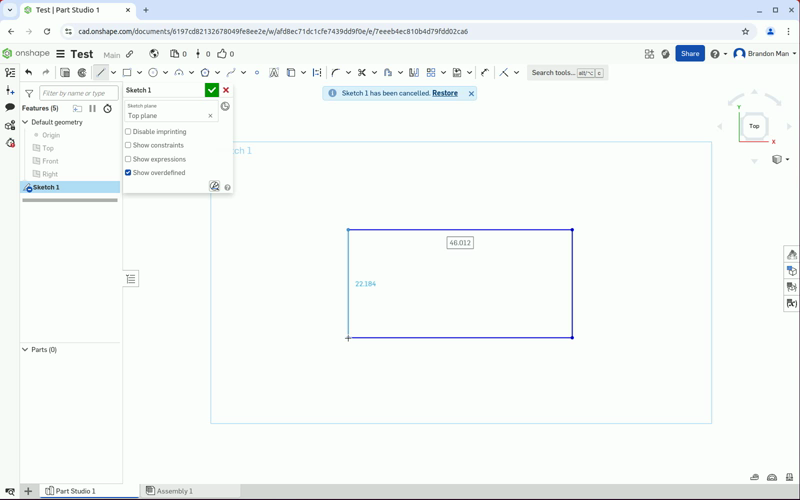
key_up(shift)
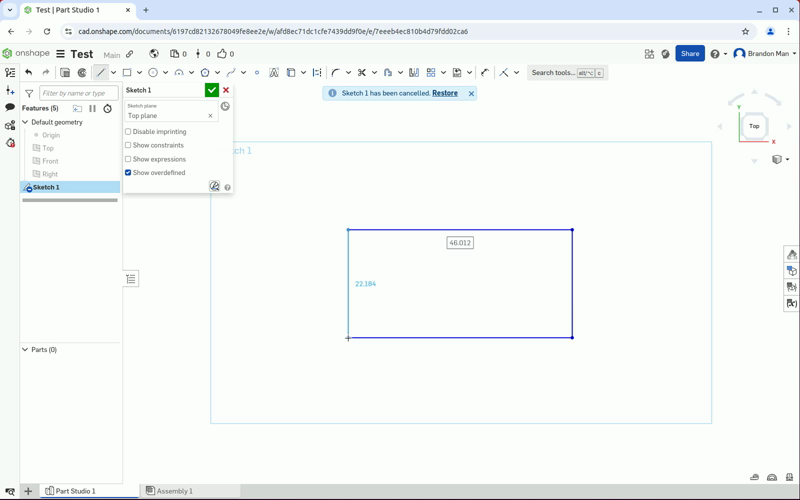
click(348, 337)
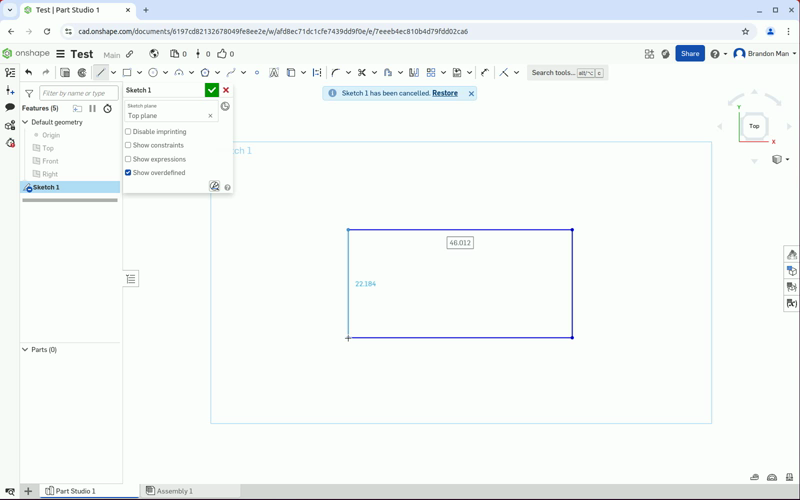
key(esc)
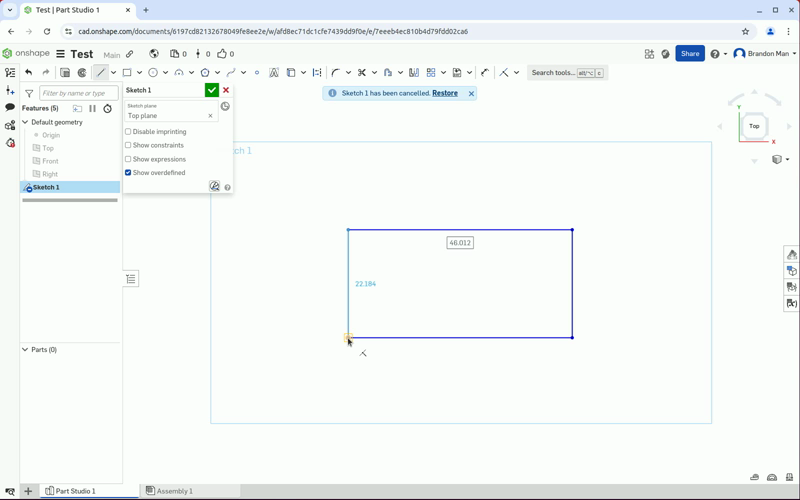
mouse_move(418, 309)
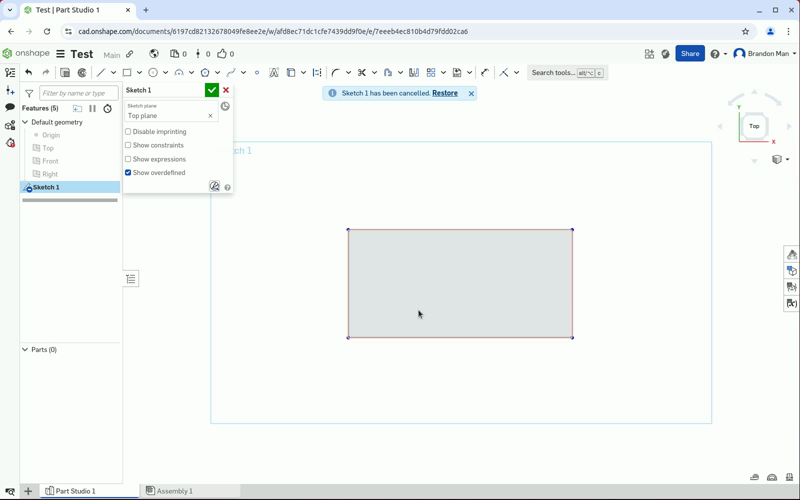
click(418, 309)
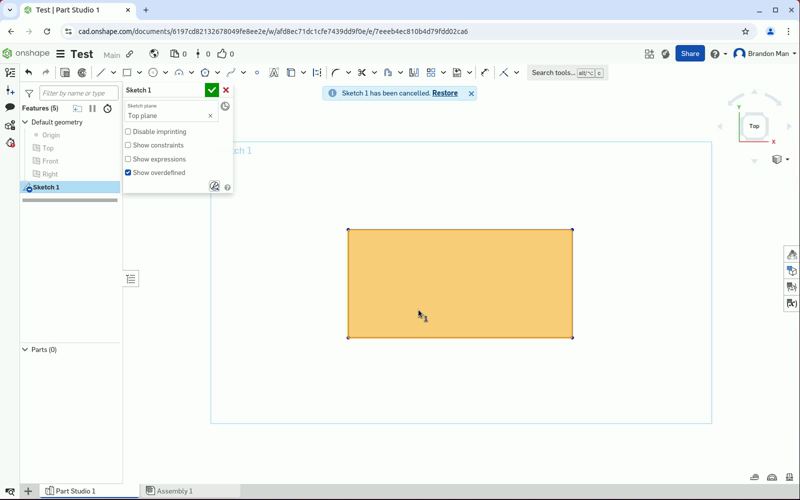
mouse_move(73, 352)
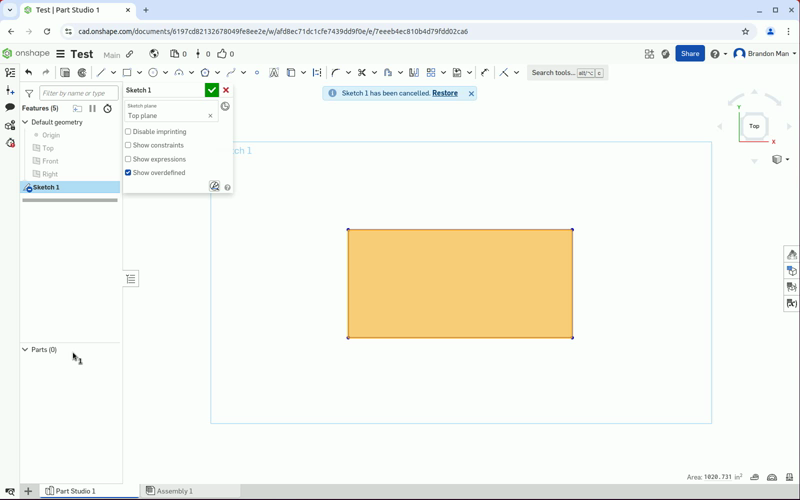
key(shift+y)
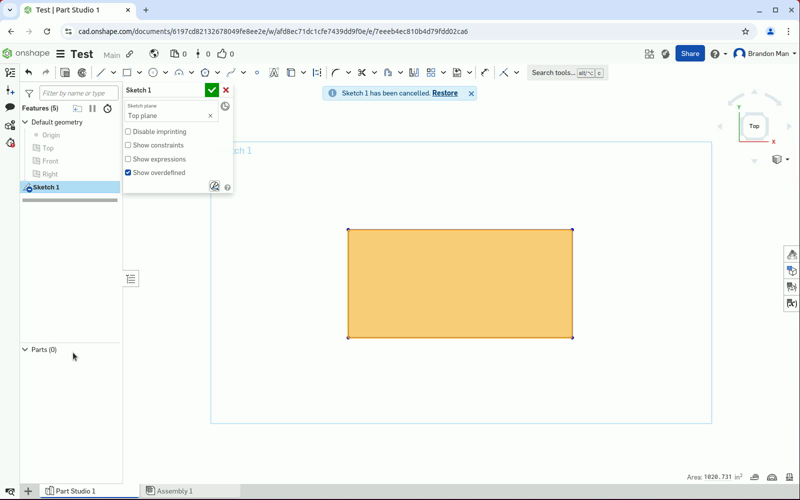
key(shift+e)
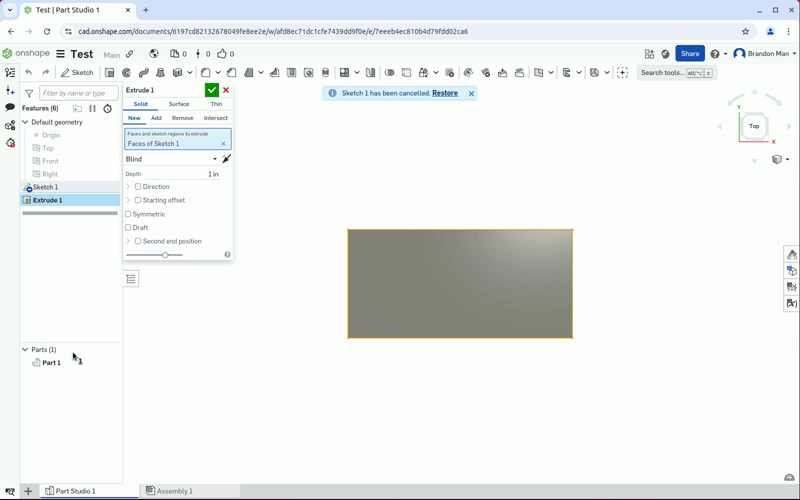
mouse_move(143, 106)
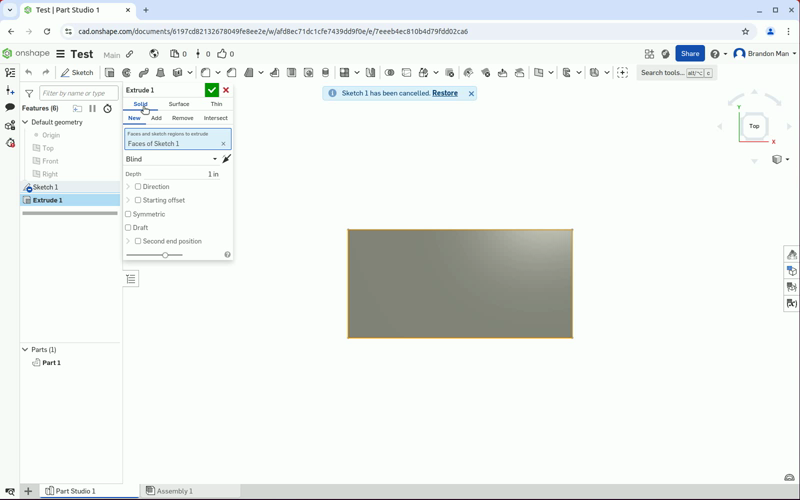
click(143, 106)
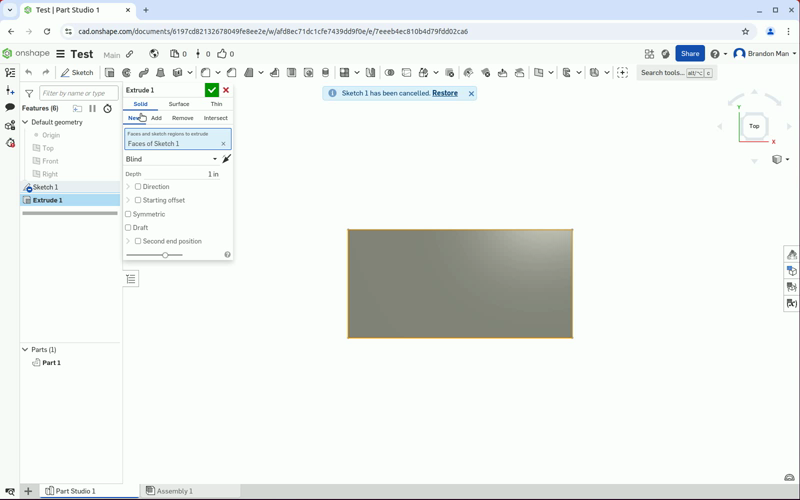
mouse_move(137, 120)
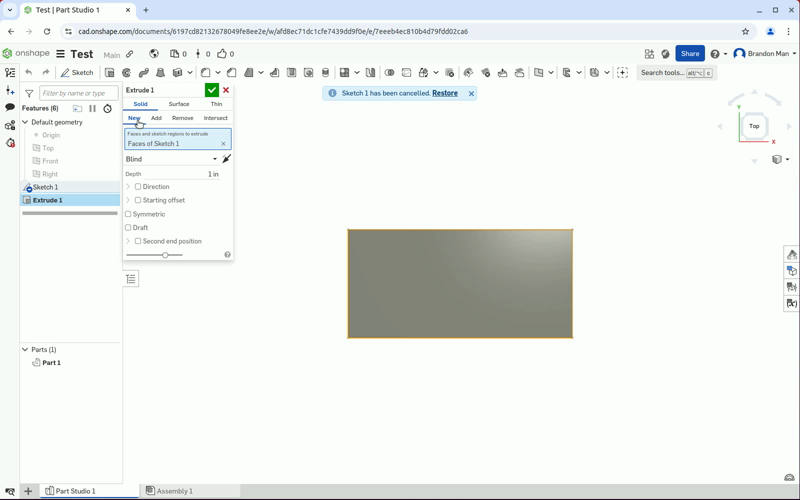
click(137, 120)
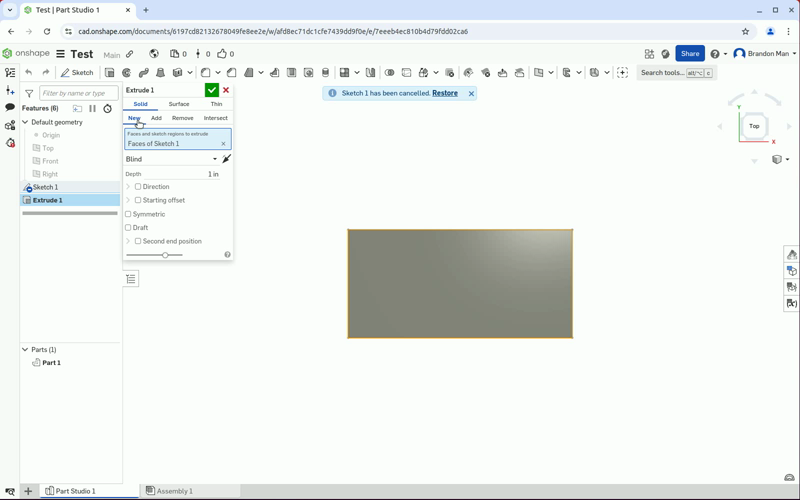
key(tab, 4)
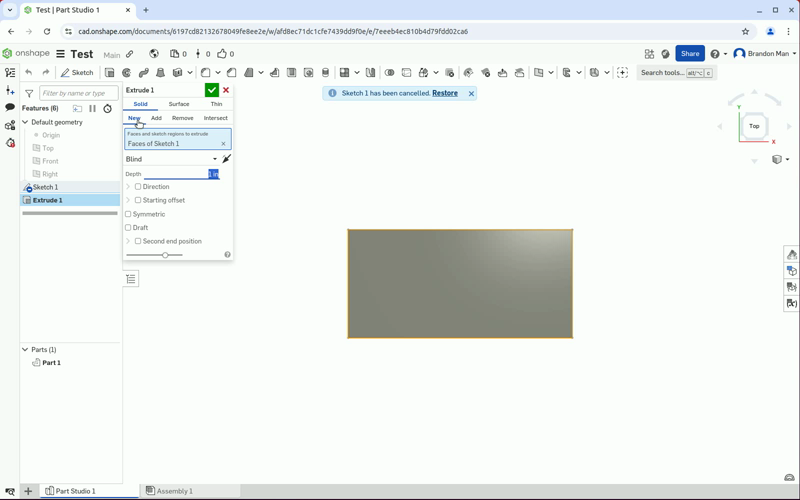
text(0.963)
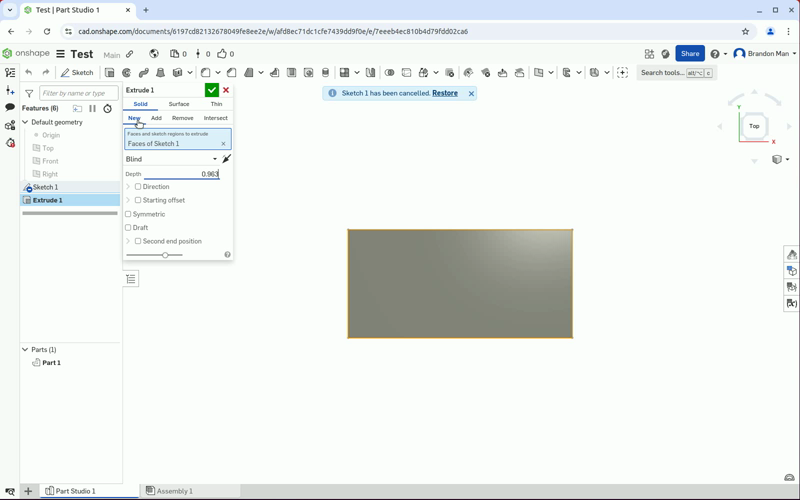
key(enter)
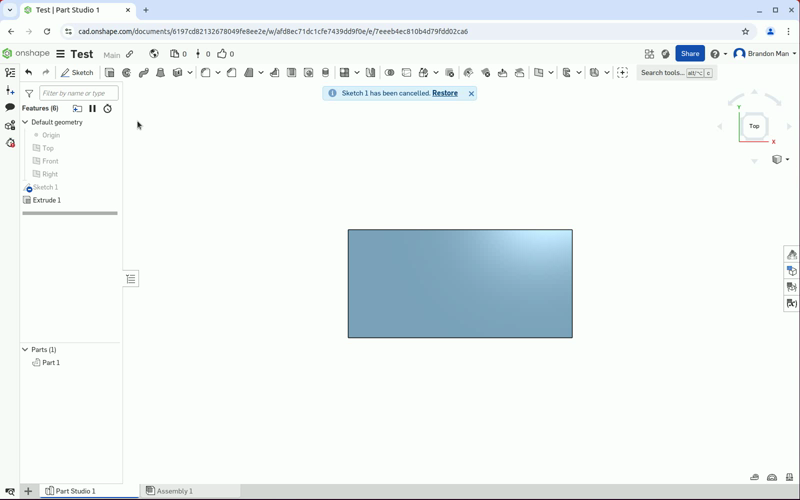
key(shift+h)
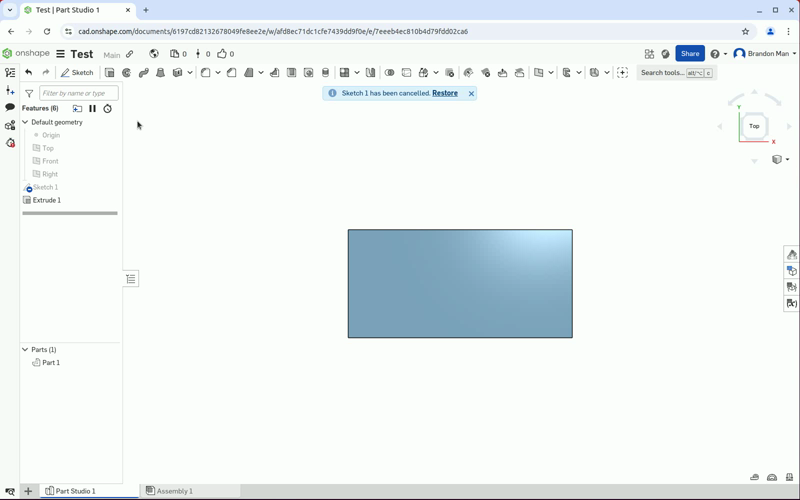
key(shift+h)
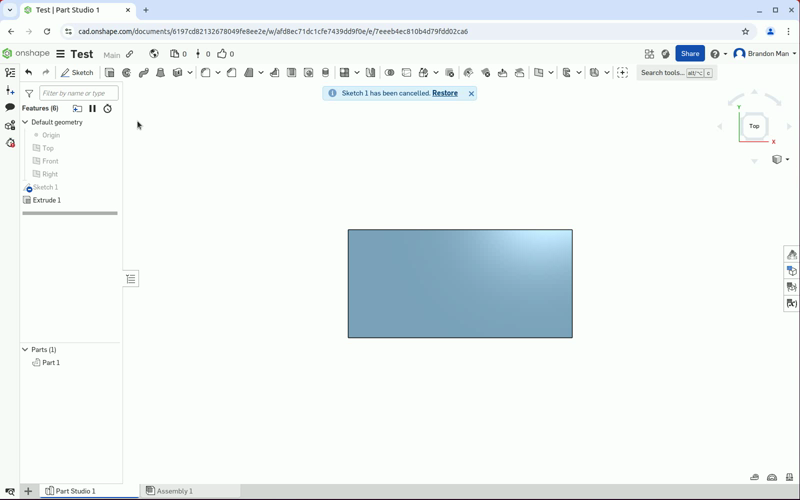
mouse_move(73, 189)
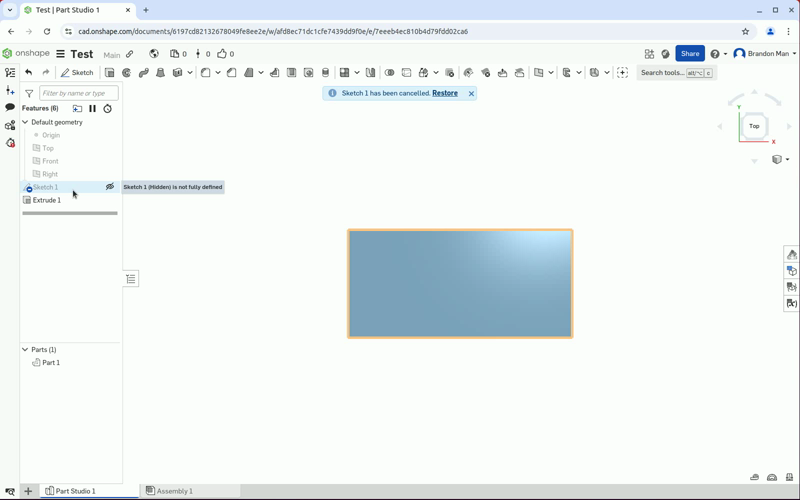
click(73, 189)
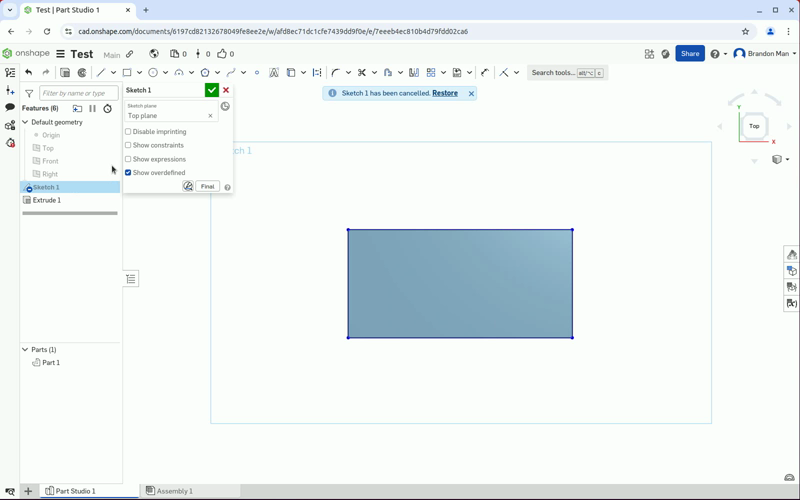
mouse_move(229, 92)
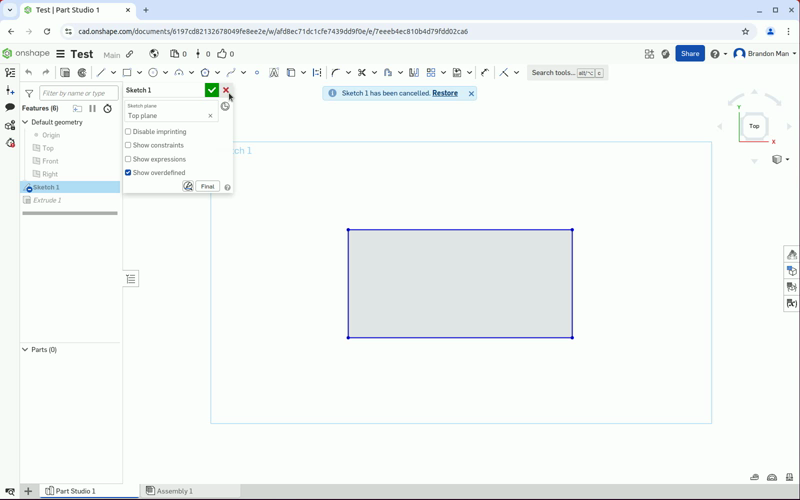
click(229, 92)
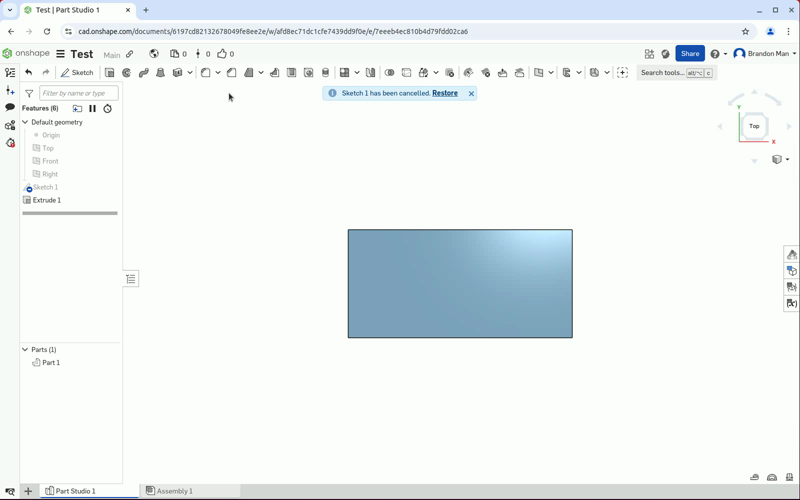
mouse_move(541, 75)
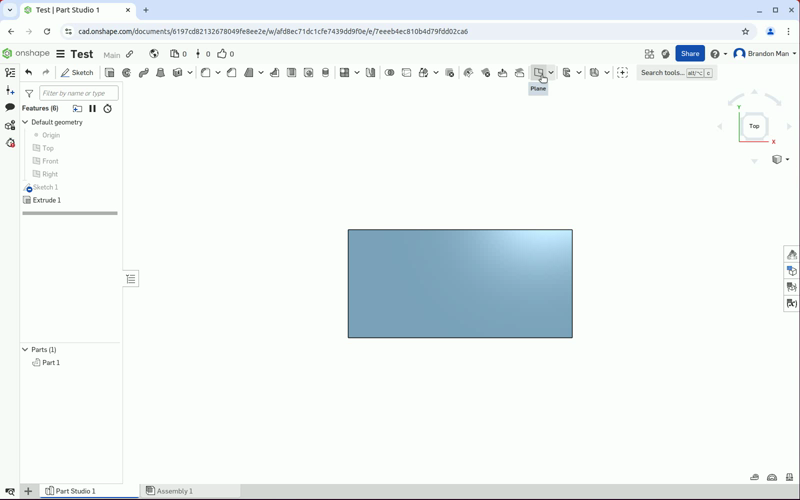
click(541, 75)
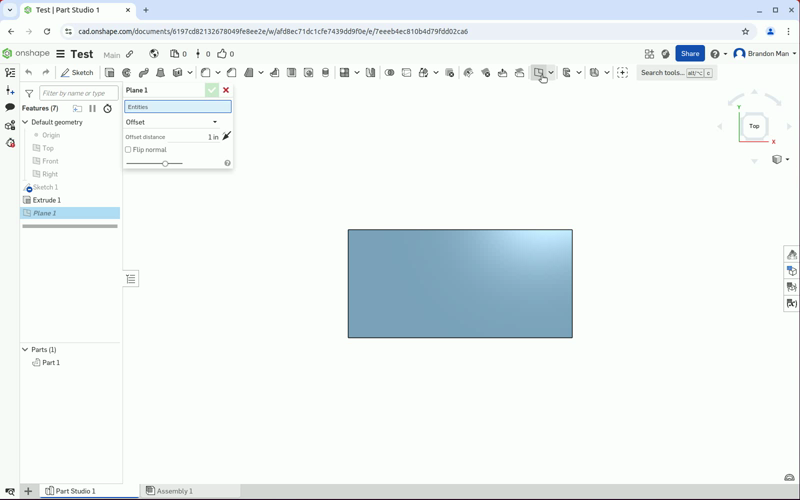
mouse_move(73, 150)
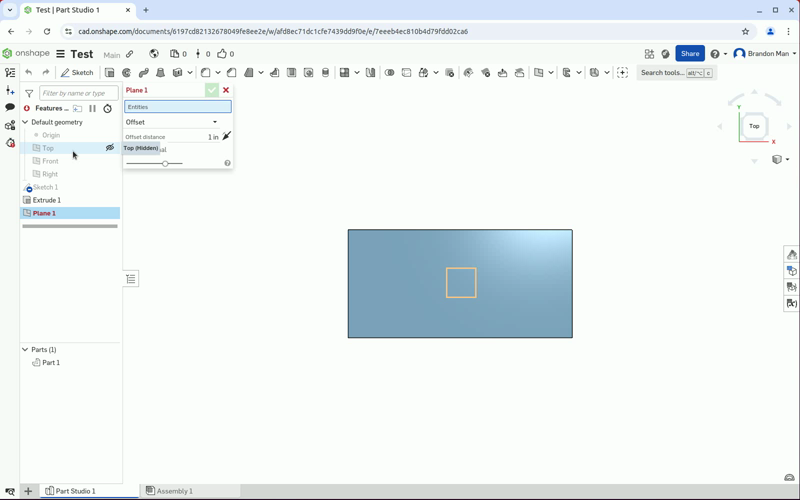
click(73, 150)
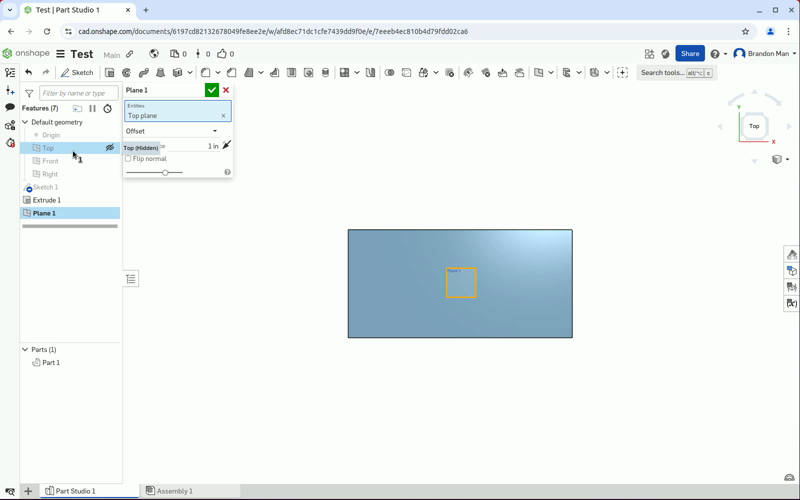
key(tab, 2)
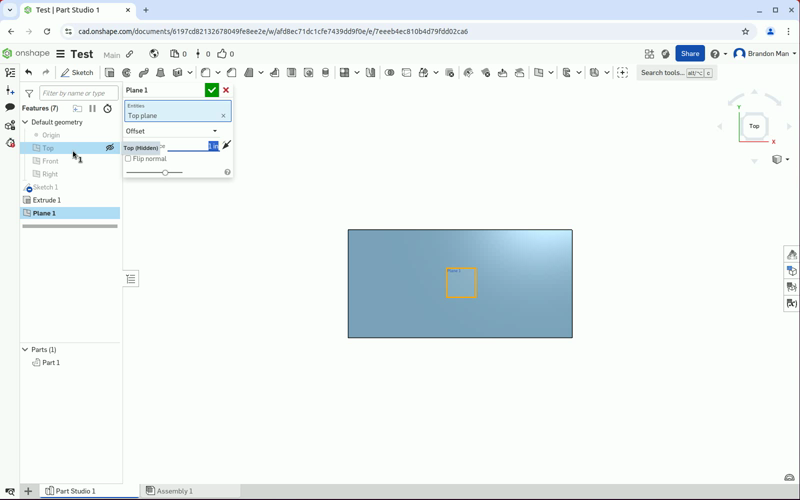
text(0.955)
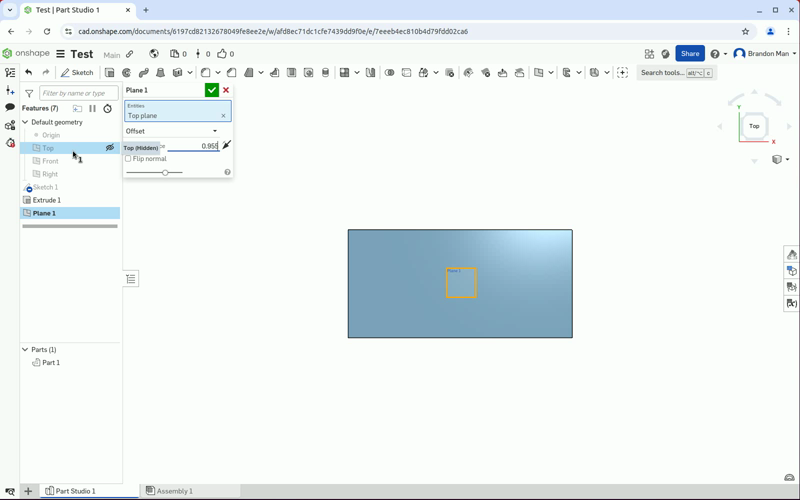
key(enter, 2)
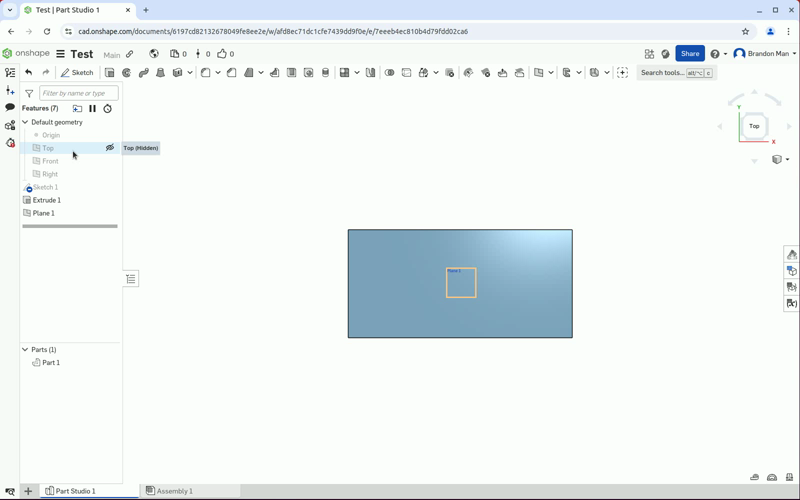
key(shift+s)
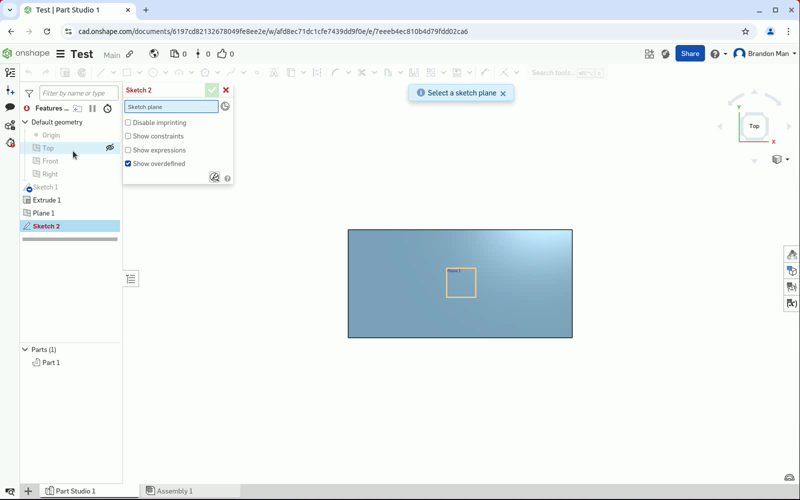
mouse_move(73, 215)
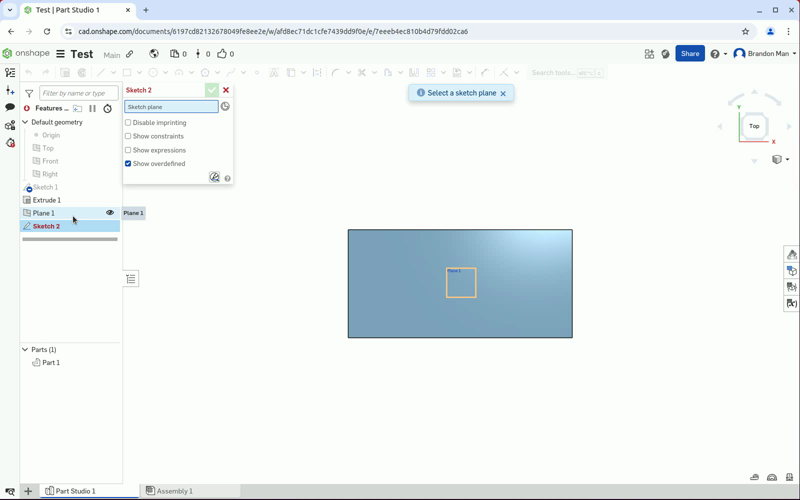
click(73, 215)
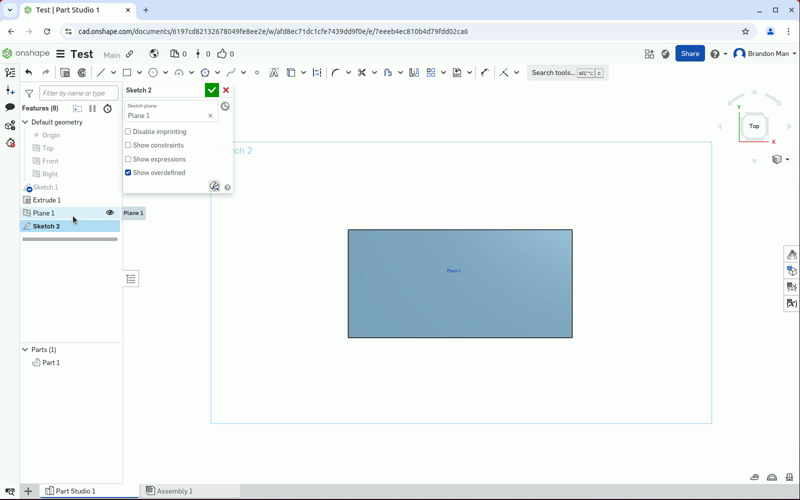
mouse_move(73, 352)
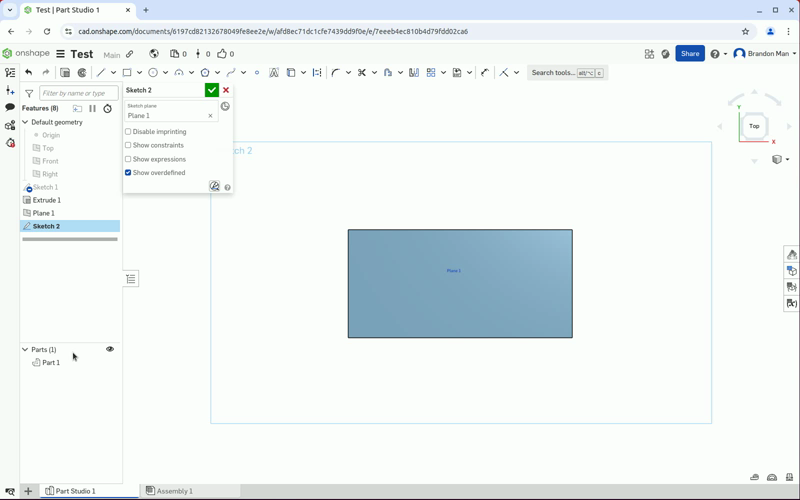
key(y)
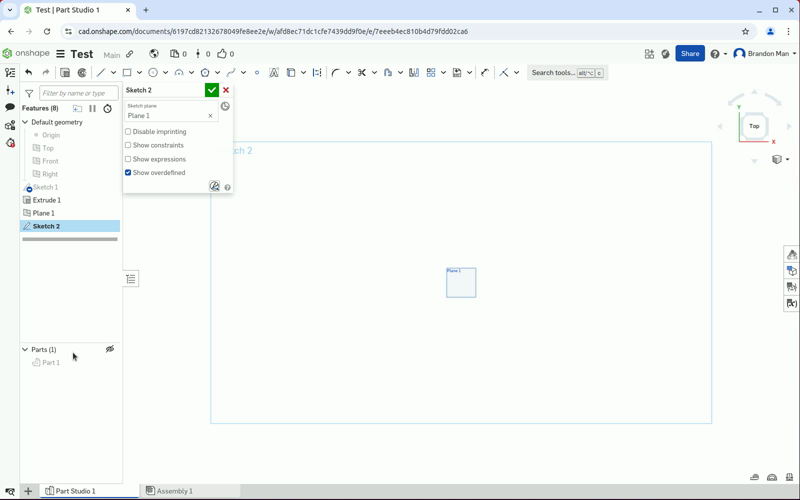
key(c)
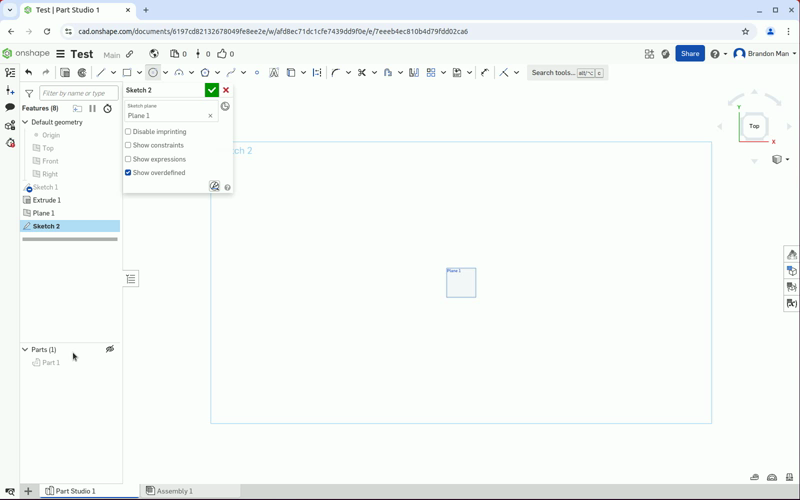
key_down(shift)
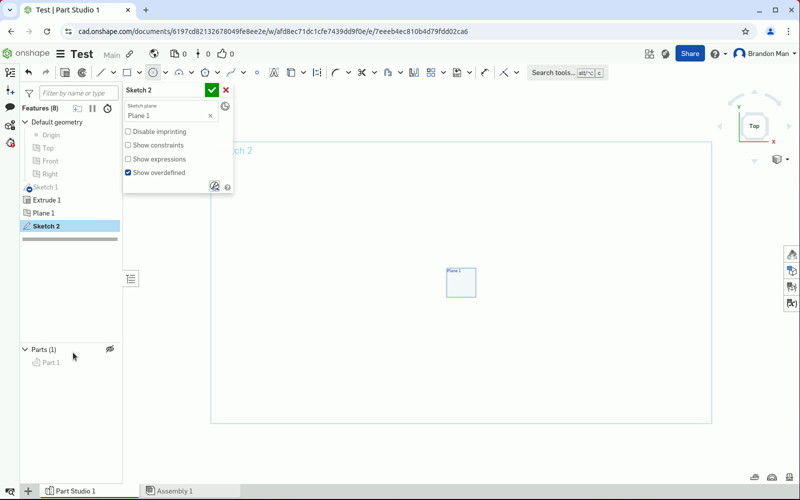
mouse_move(546, 298)
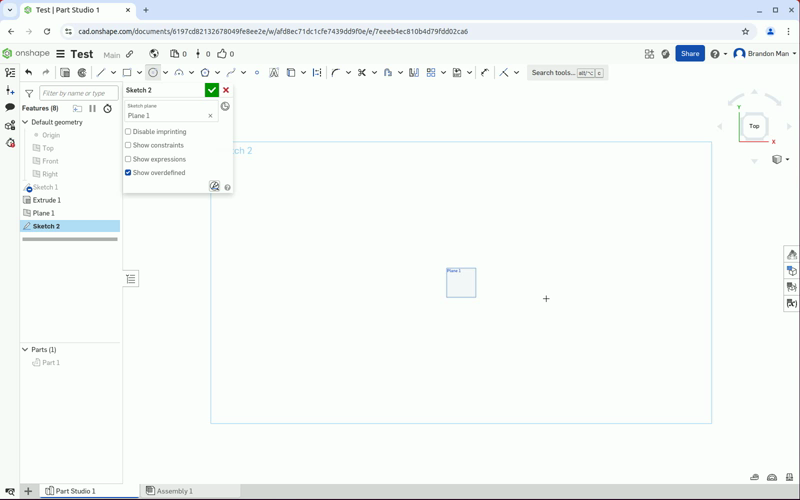
click(546, 298)
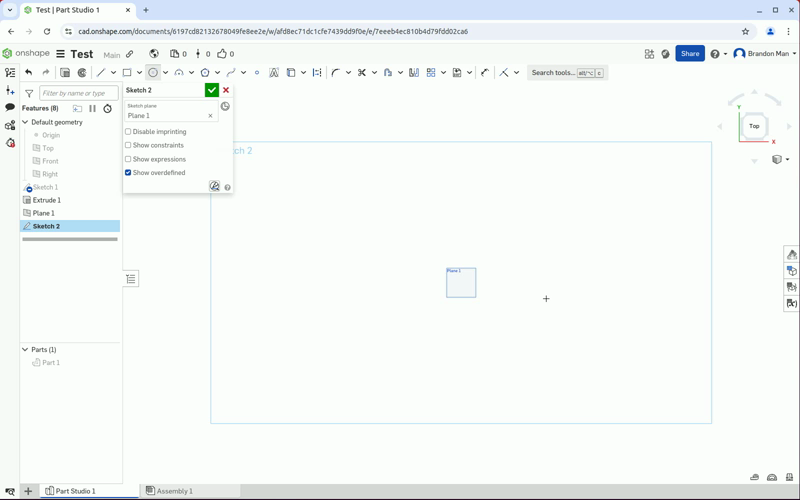
key_up(shift)
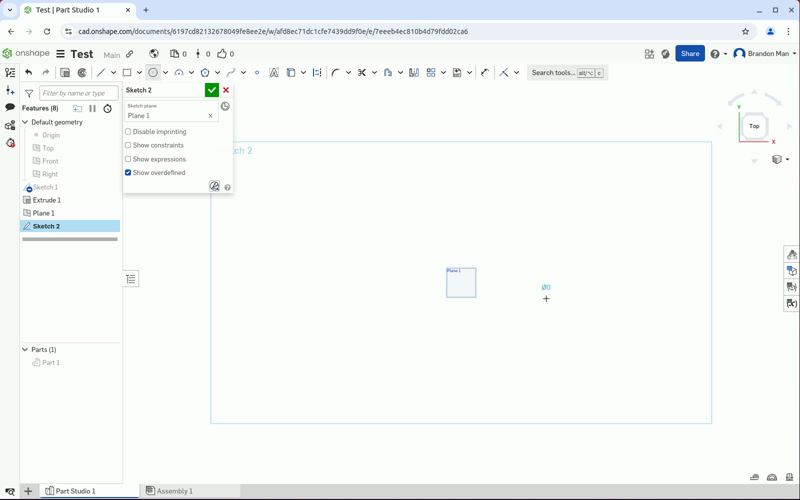
mouse_move(553, 298)
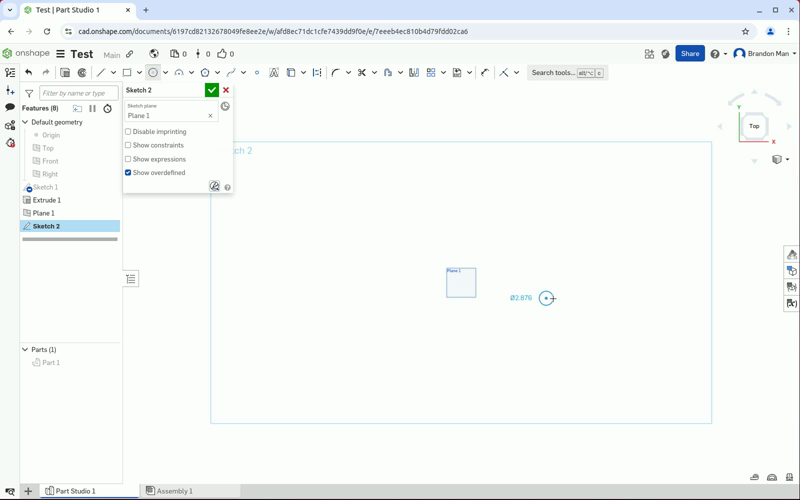
click(553, 298)
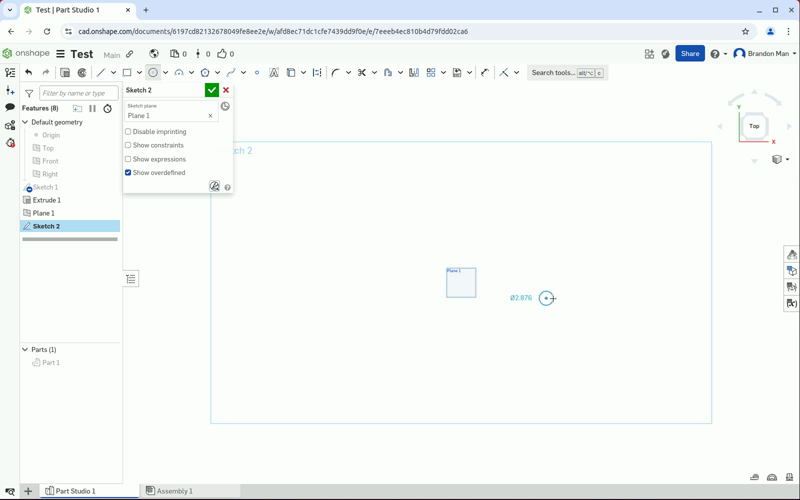
key(esc)
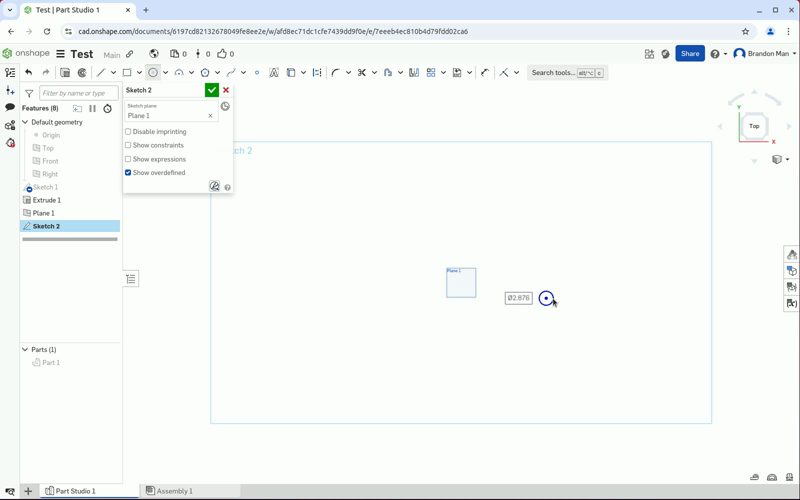
mouse_move(551, 296)
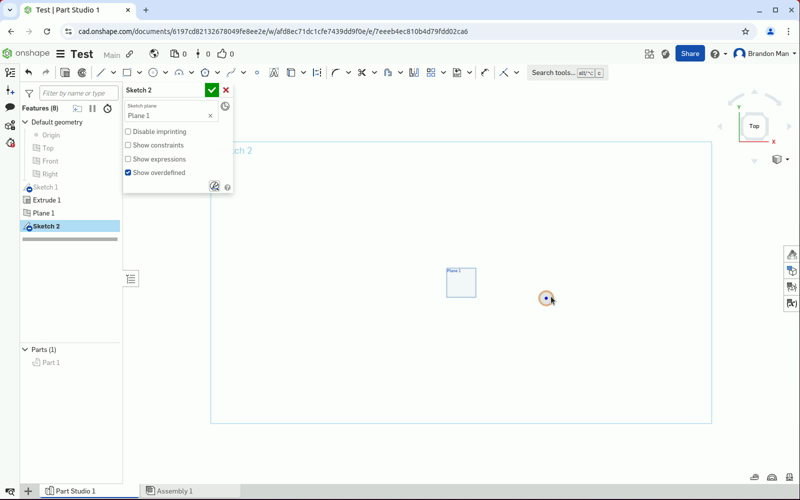
scroll(6)
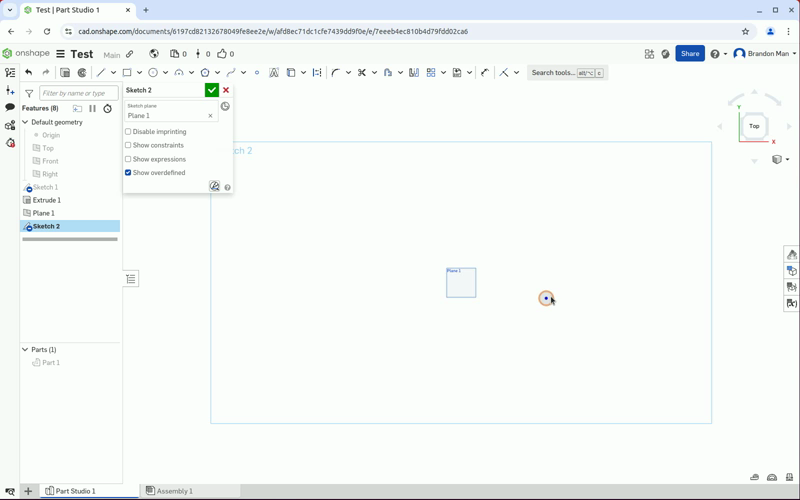
scroll(6)
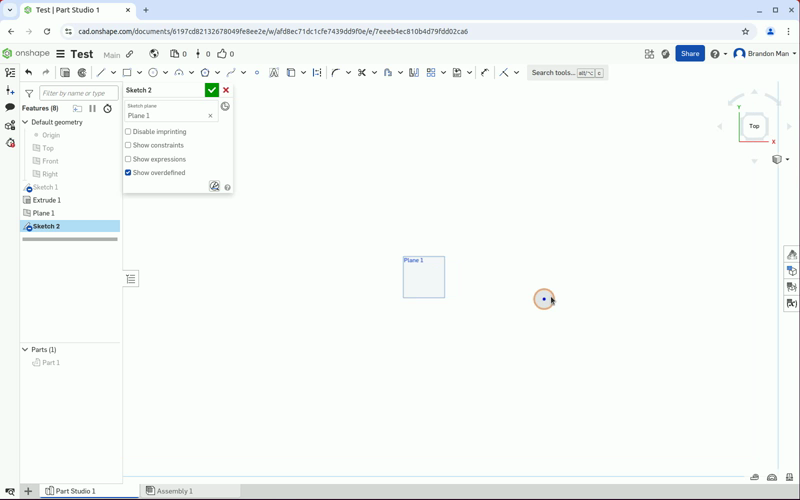
scroll(6)
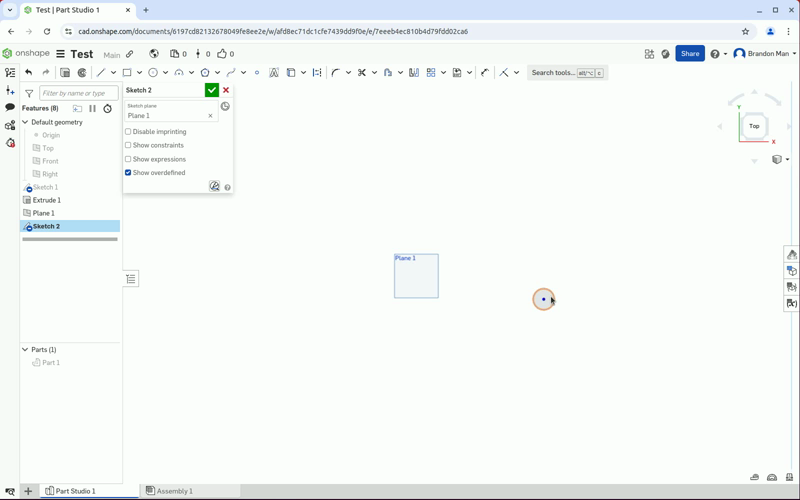
scroll(6)
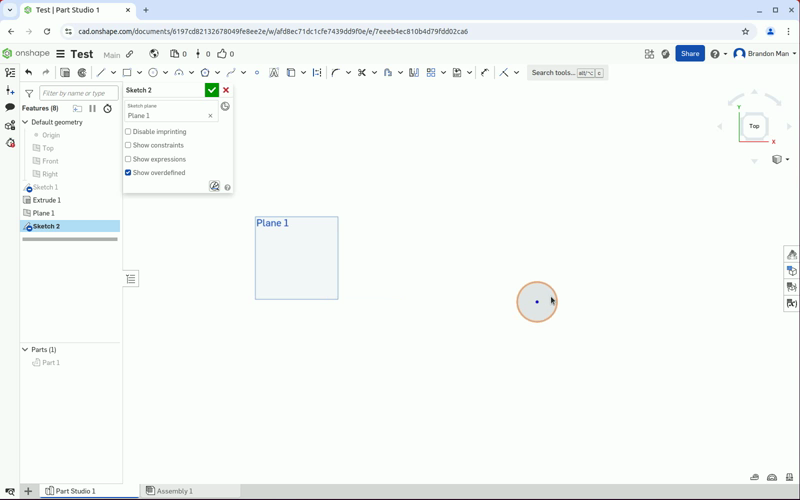
scroll(6)
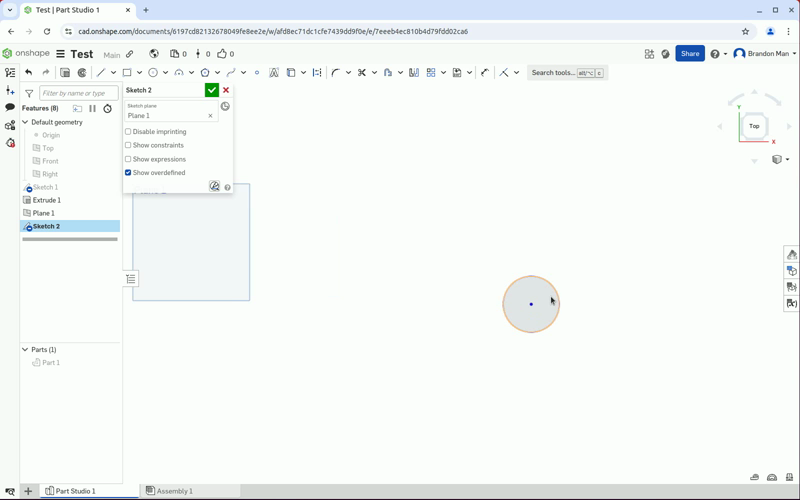
scroll(6)
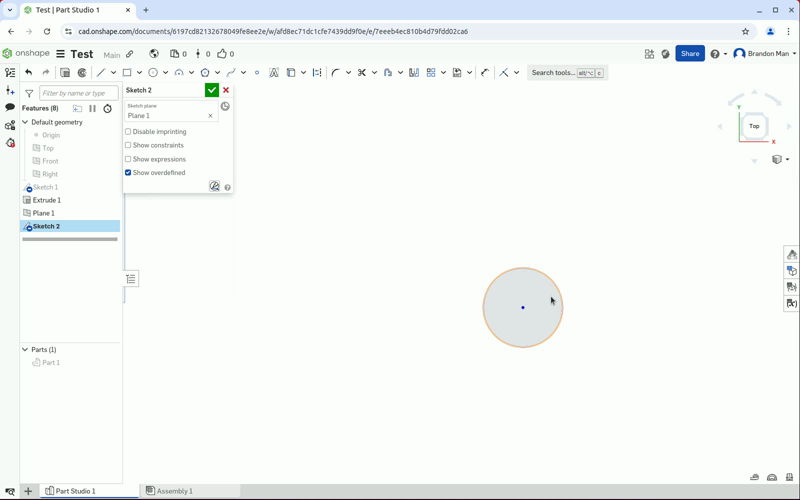
scroll(6)
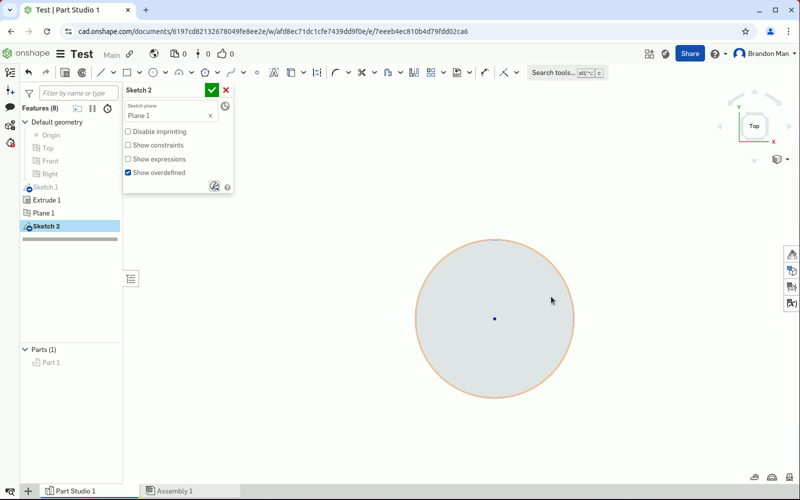
click(551, 296)
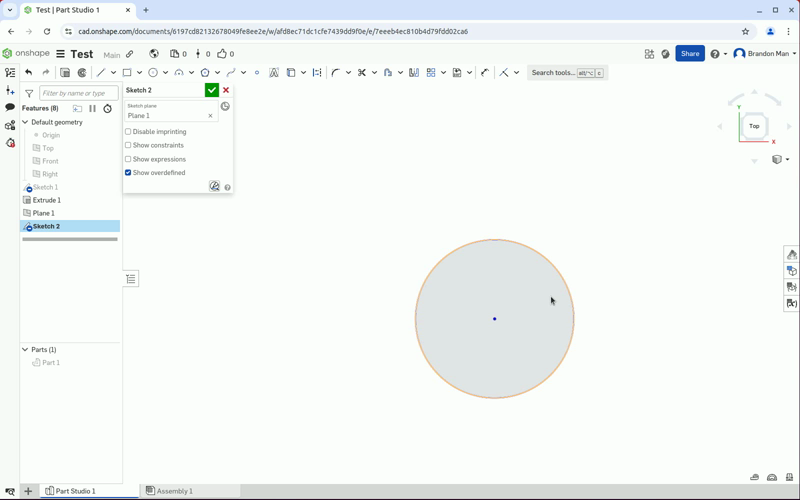
scroll(-6)
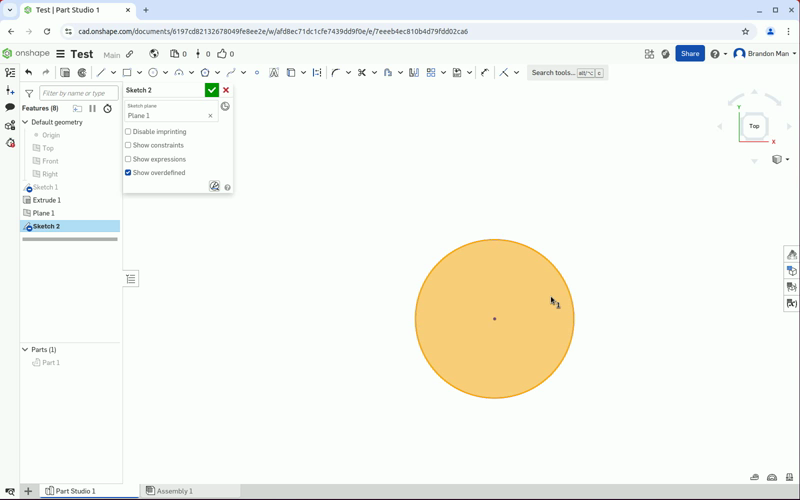
scroll(-6)
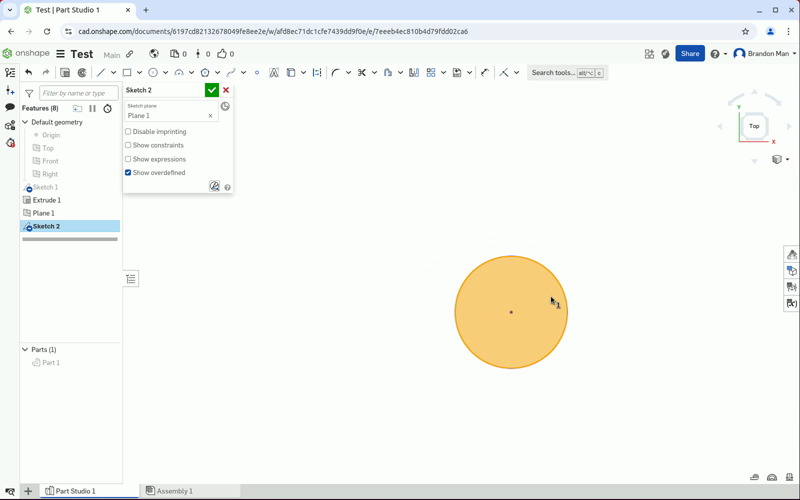
scroll(-6)
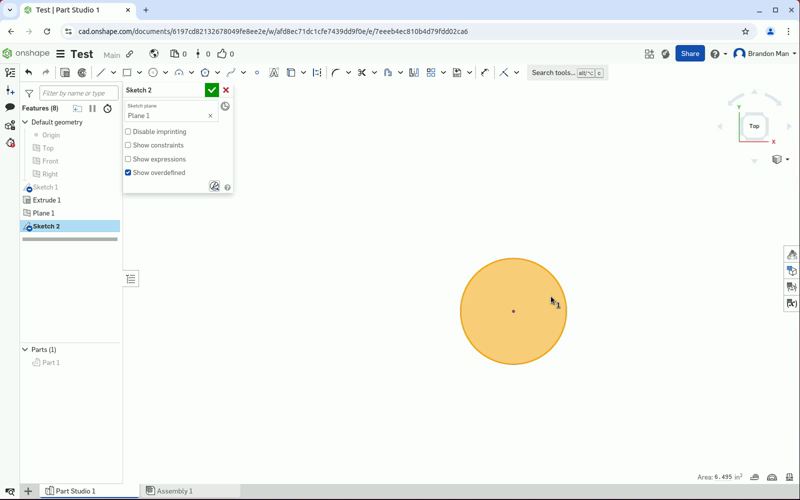
scroll(-6)
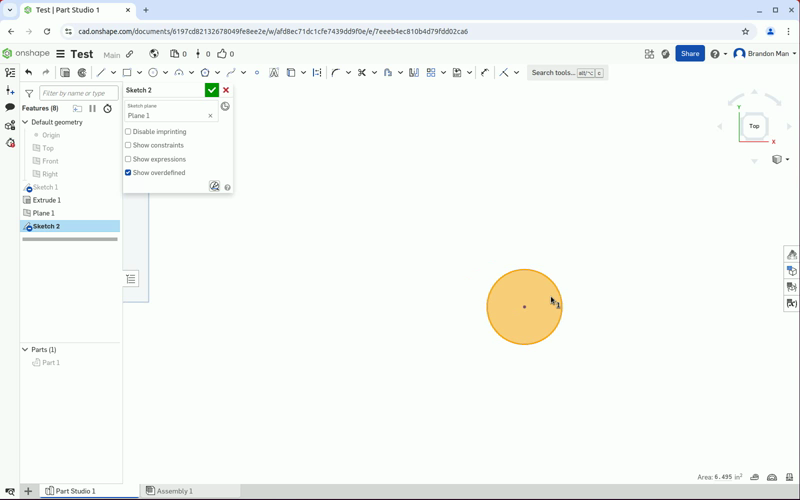
scroll(-6)
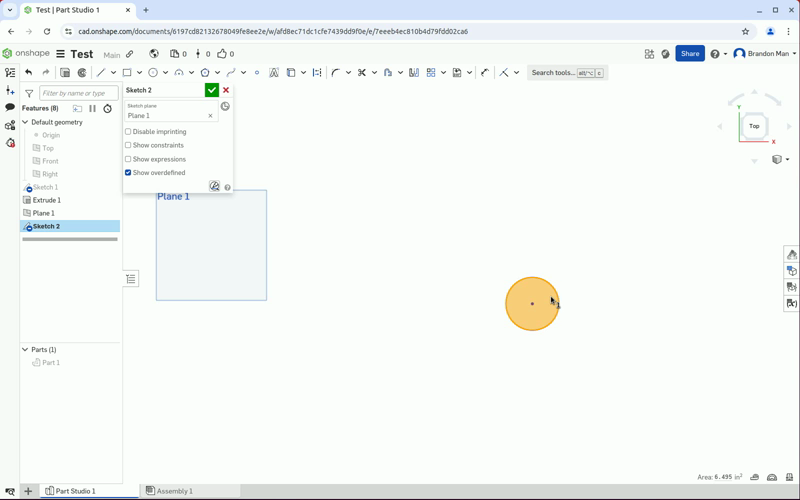
scroll(-6)
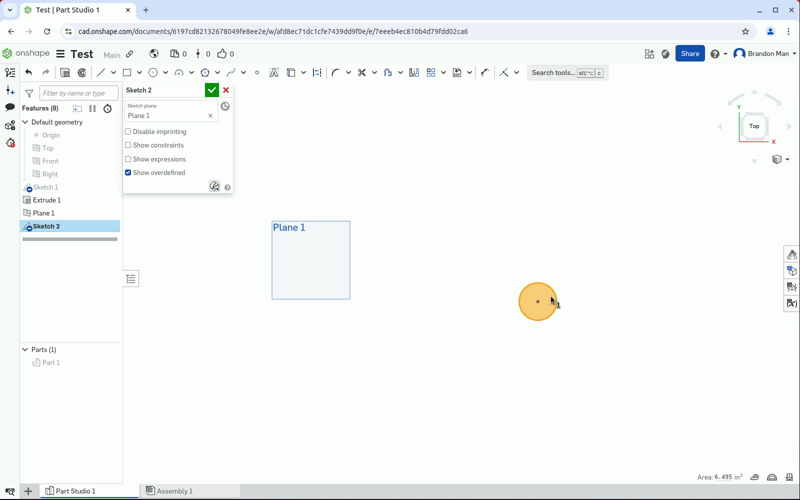
scroll(-6)
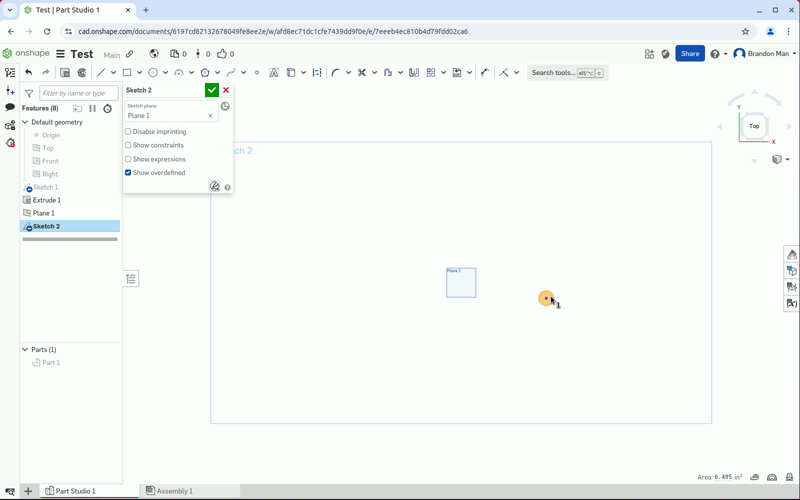
mouse_move(73, 352)
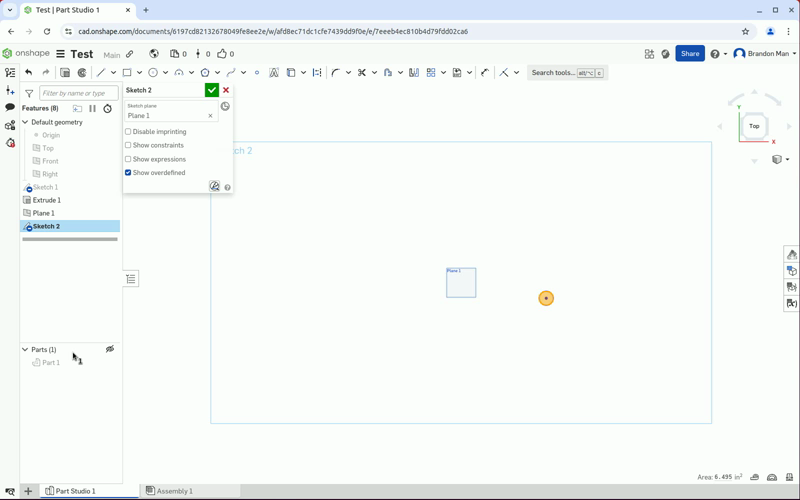
key(shift+y)
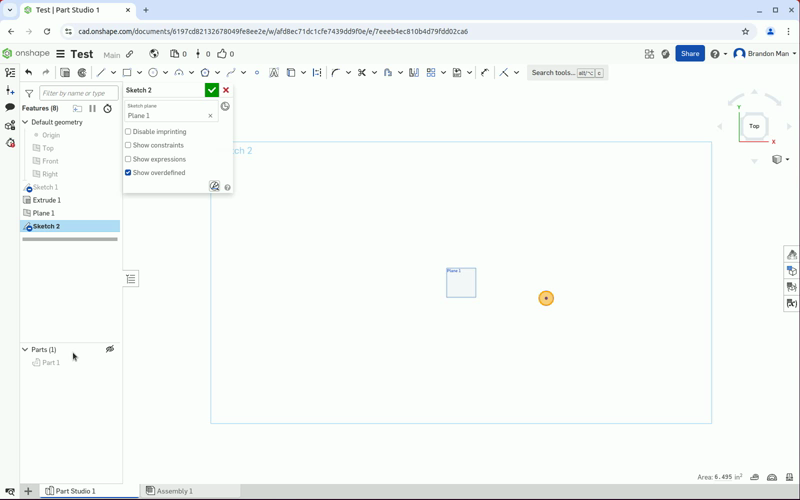
key(shift+e)
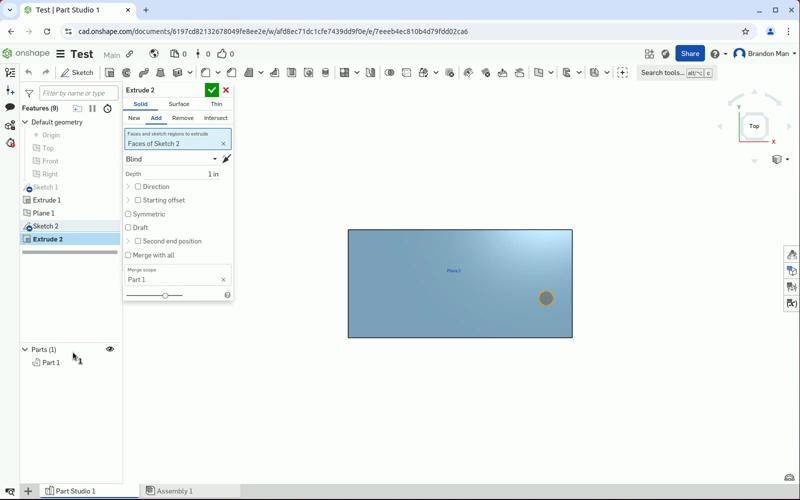
mouse_move(143, 106)
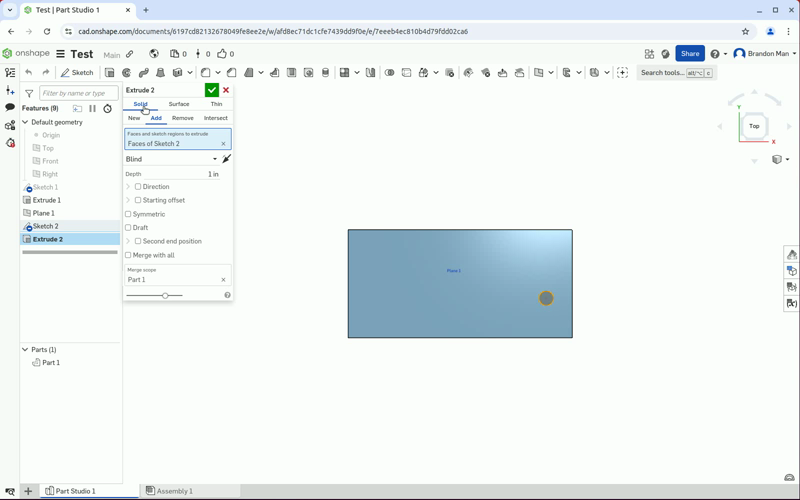
click(143, 106)
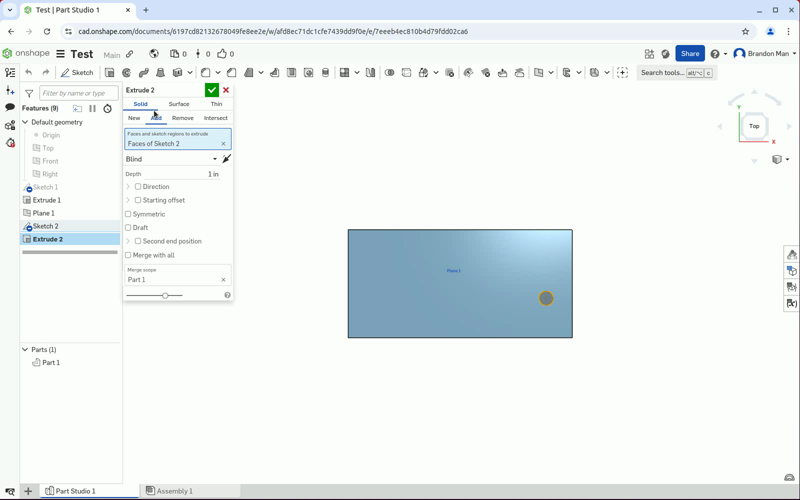
mouse_move(186, 120)
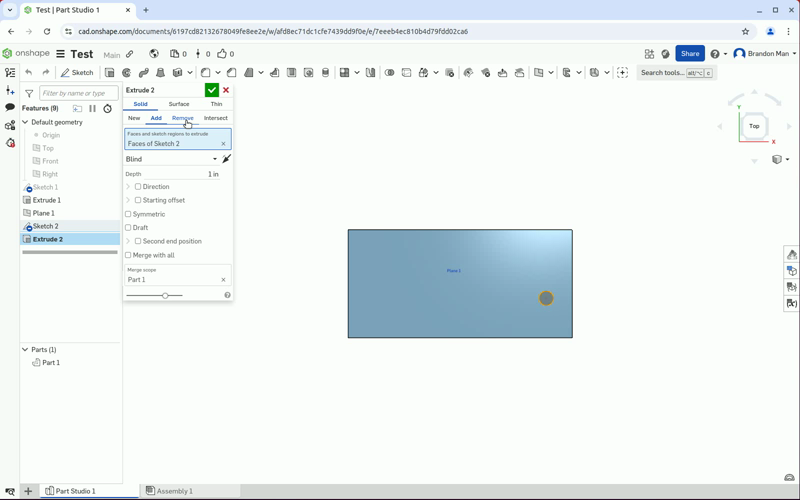
click(186, 120)
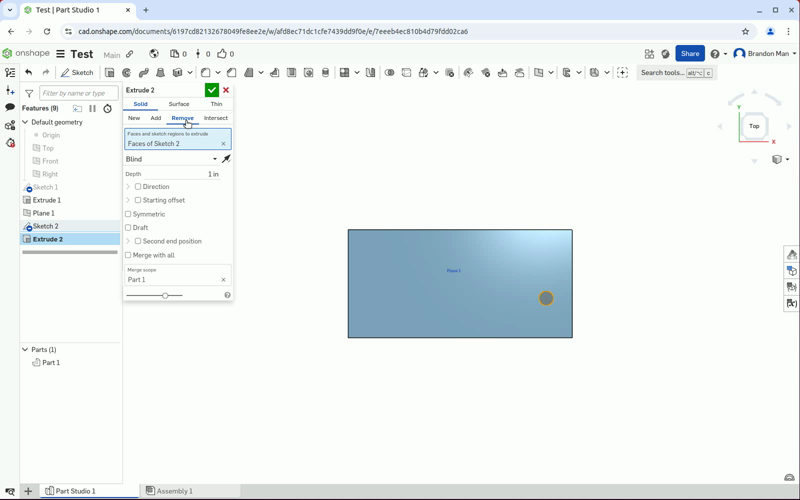
key(tab, 4)
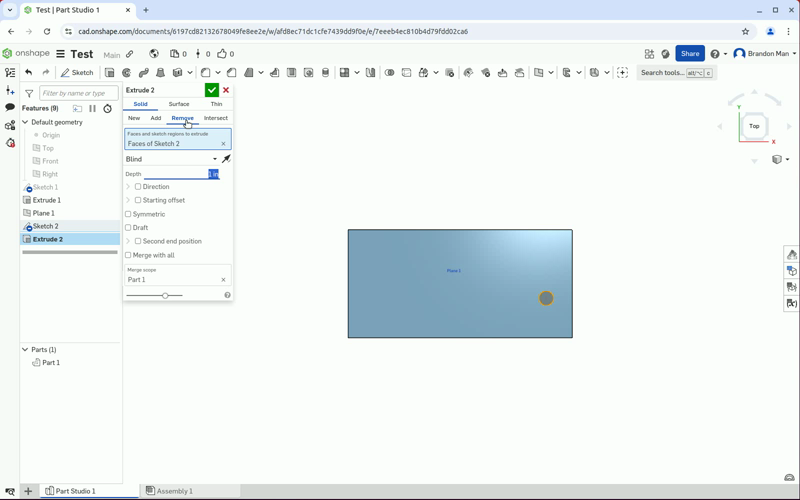
text(-30.089)
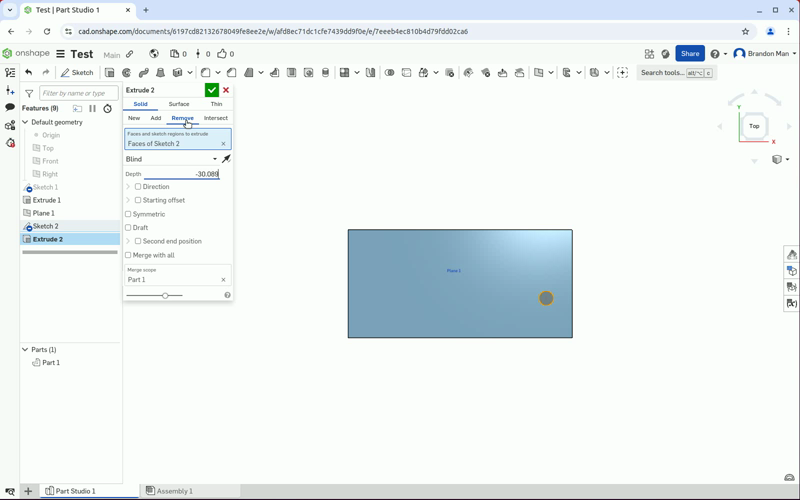
key(tab, 6)
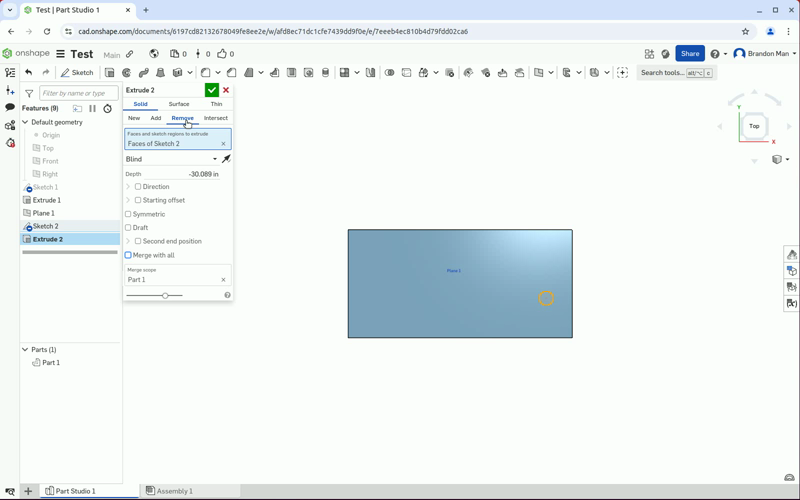
key(space)
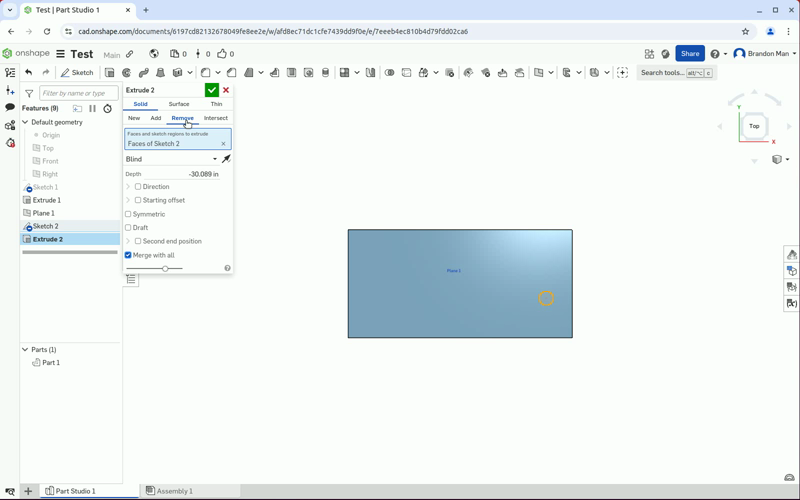
key(enter)
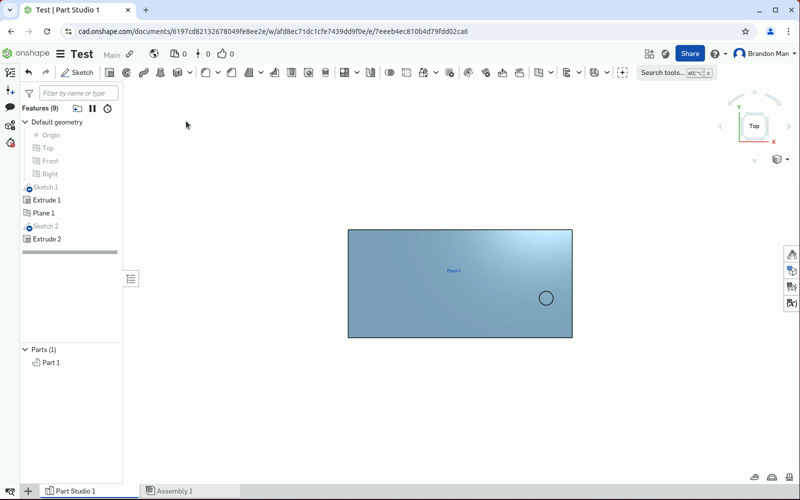
key(shift+h)
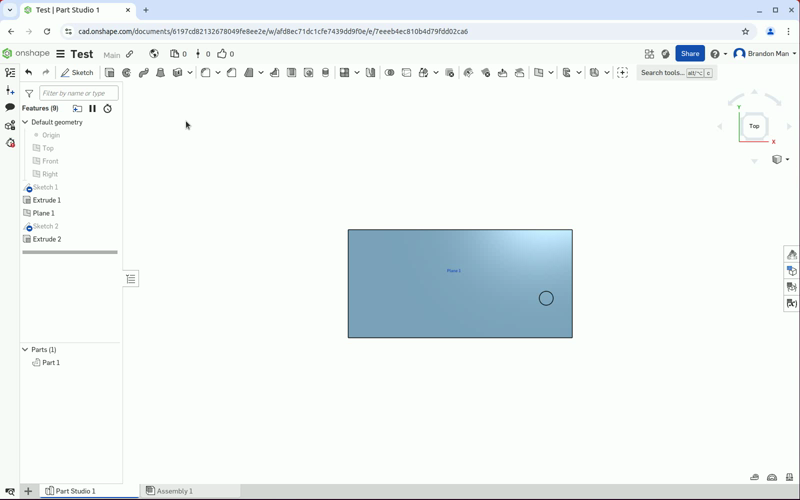
key(shift+h)
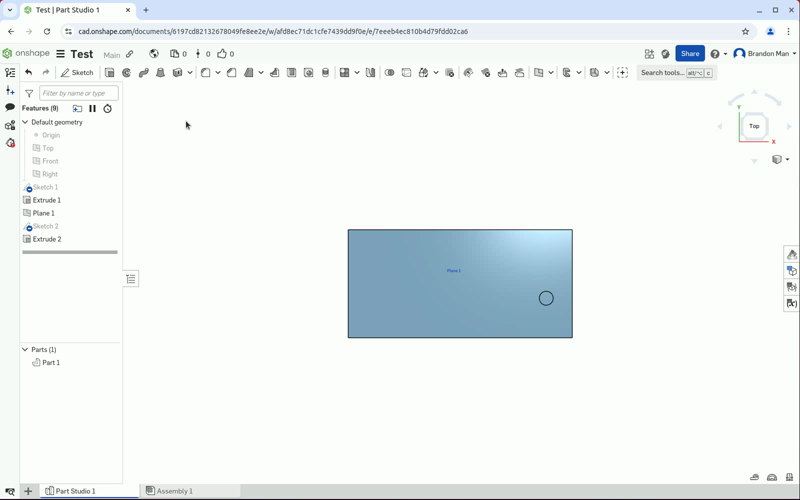
mouse_move(73, 189)
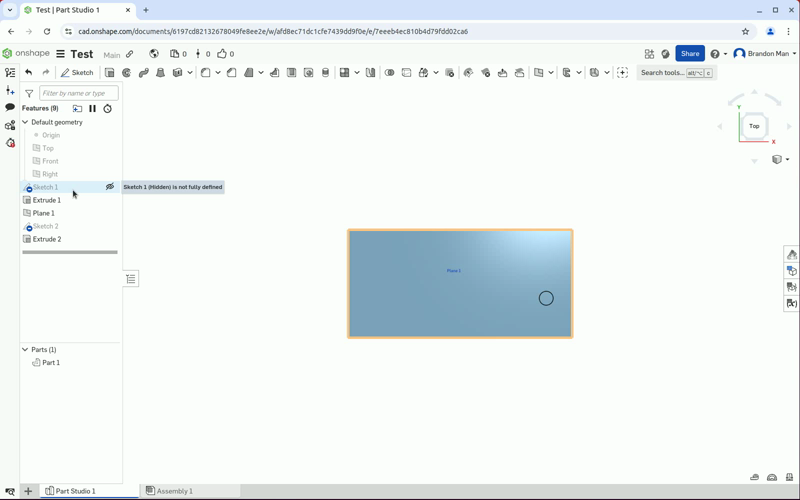
click(73, 189)
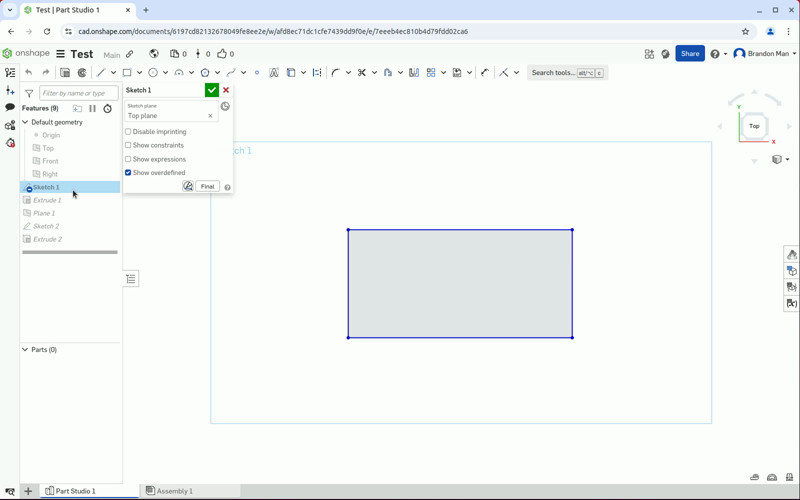
mouse_move(229, 92)
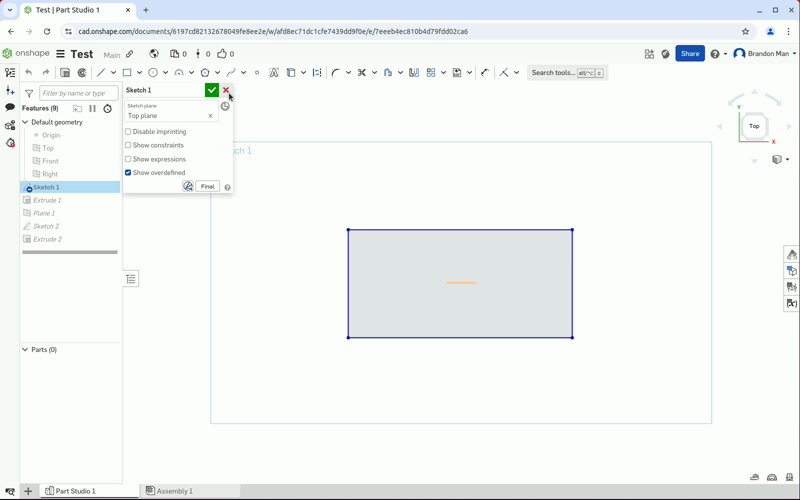
click(229, 92)
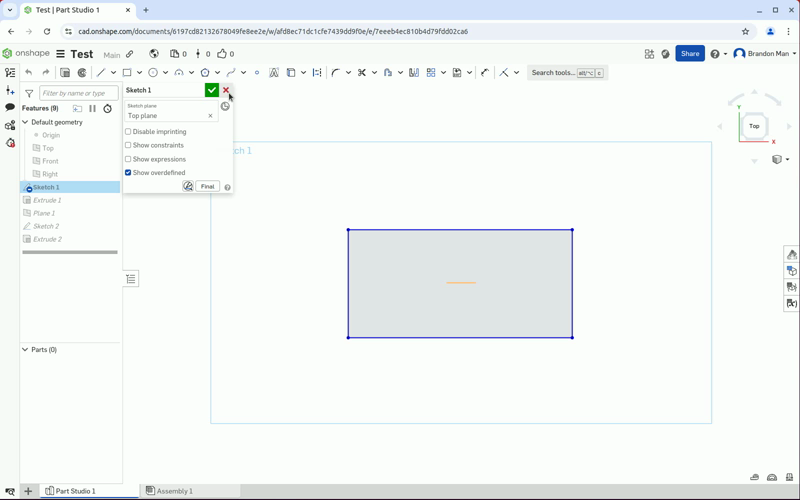
key(shift+s)
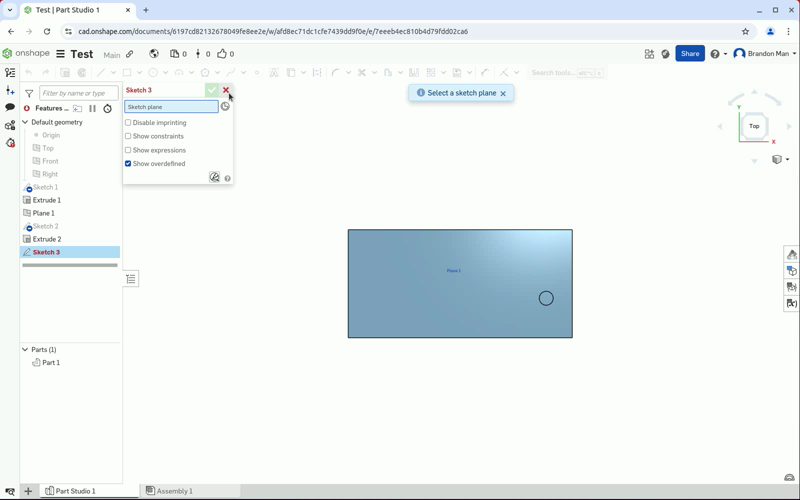
mouse_move(73, 215)
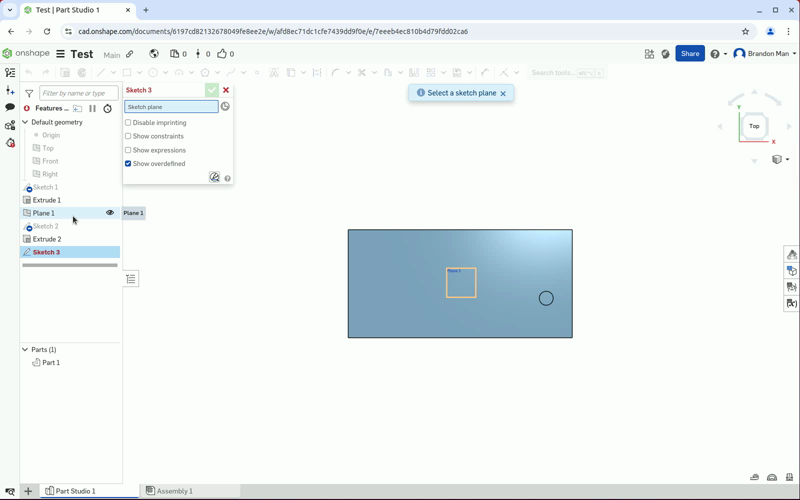
click(73, 215)
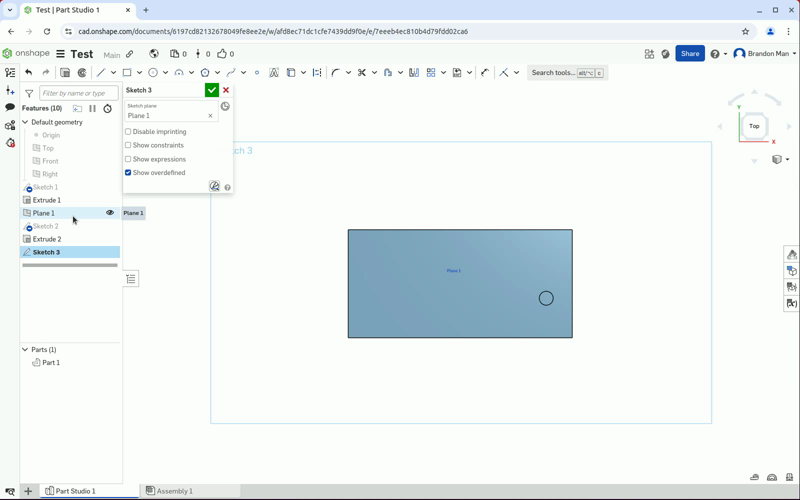
mouse_move(73, 352)
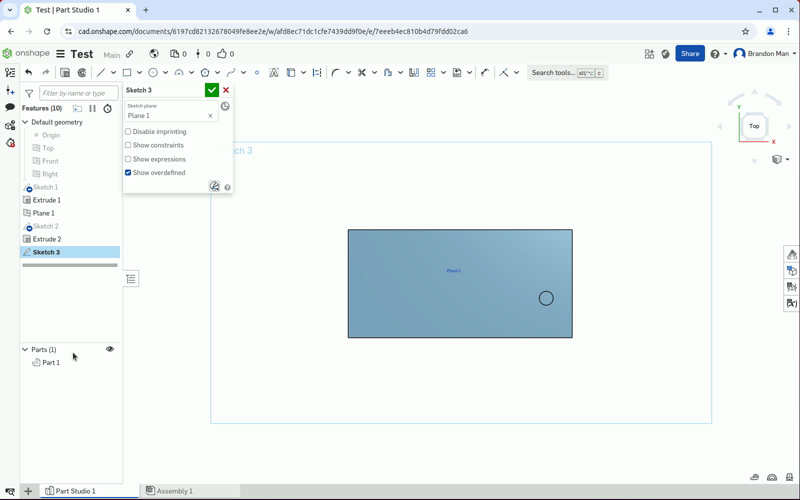
key(y)
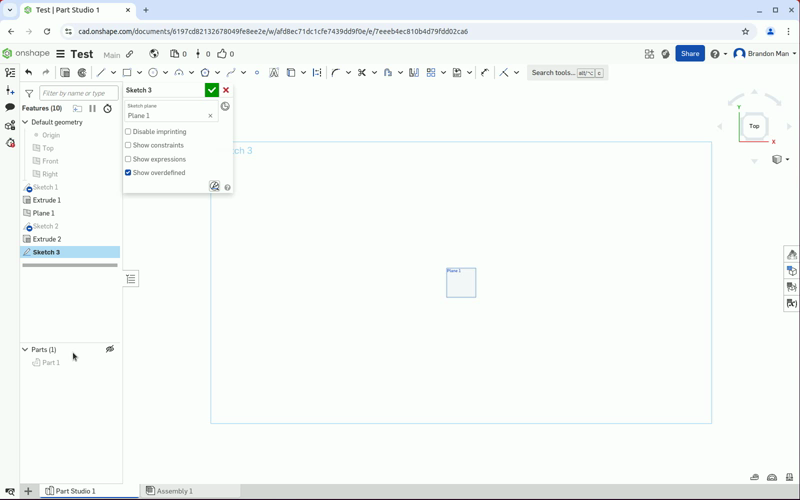
key(c)
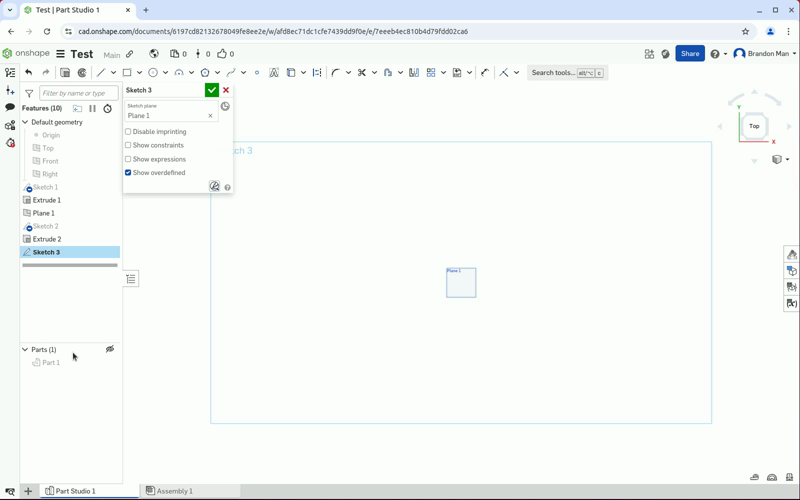
key_down(shift)
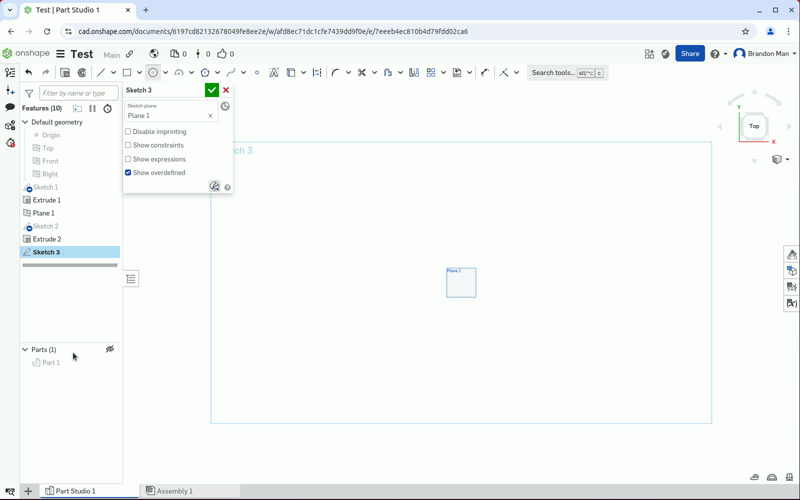
mouse_move(543, 254)
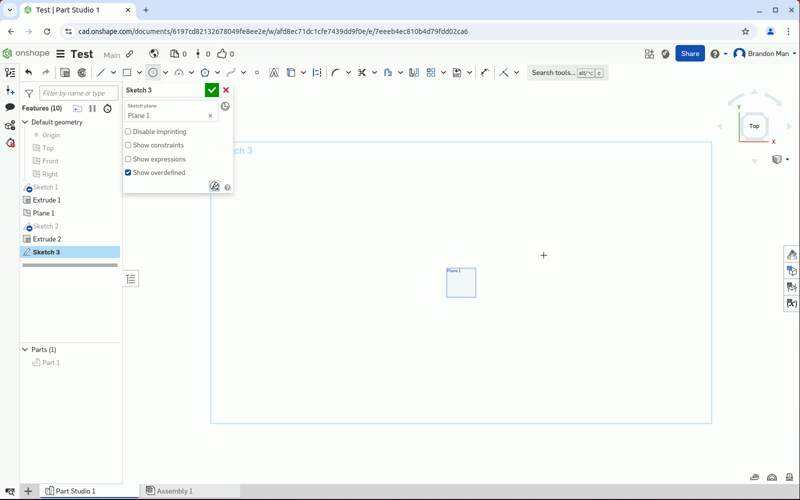
click(543, 254)
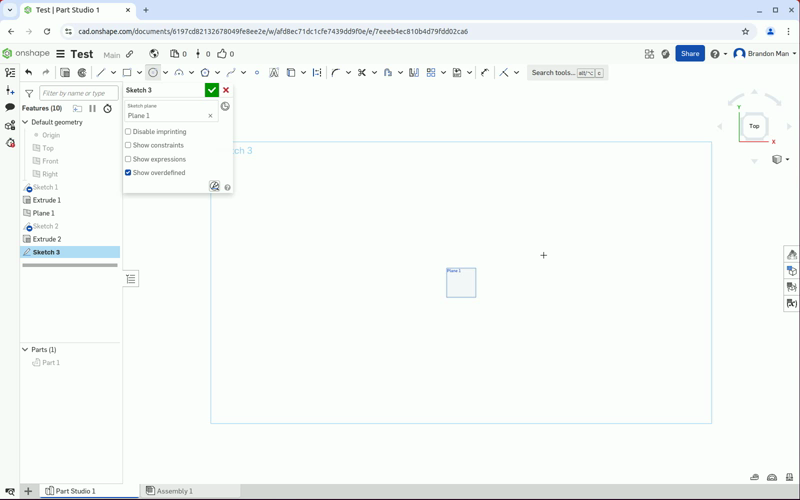
key_up(shift)
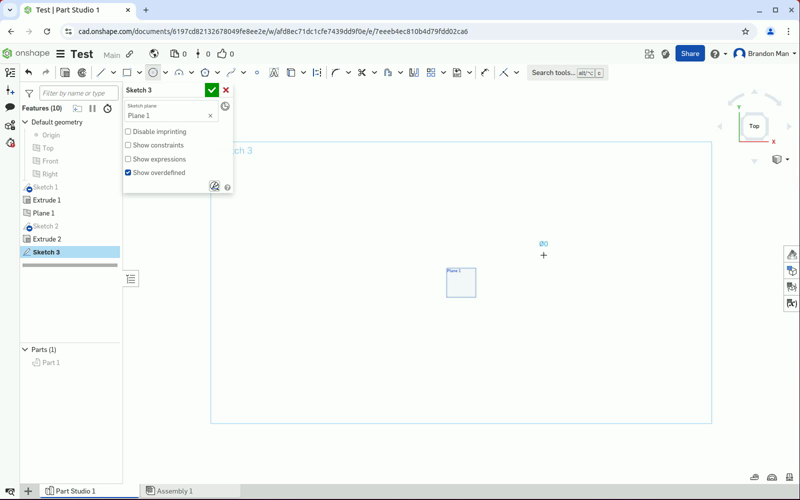
mouse_move(554, 254)
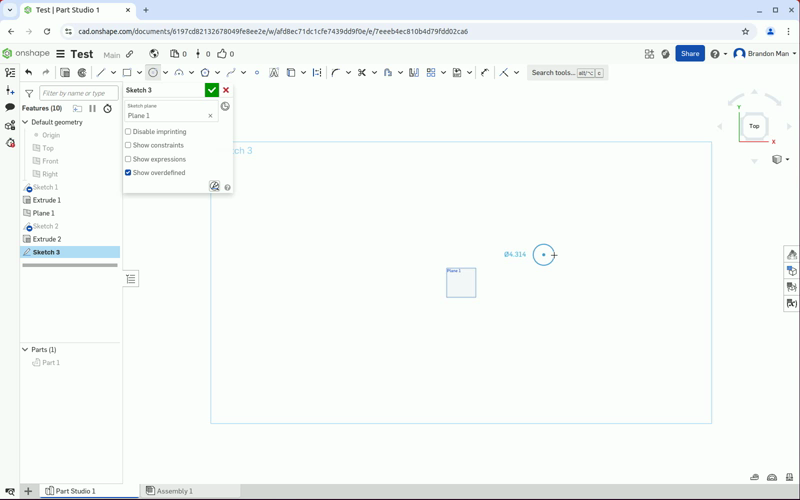
click(554, 254)
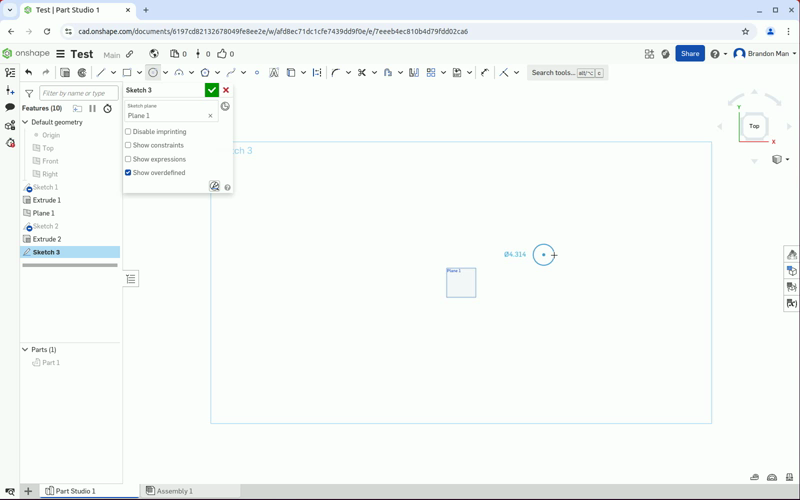
key(esc)
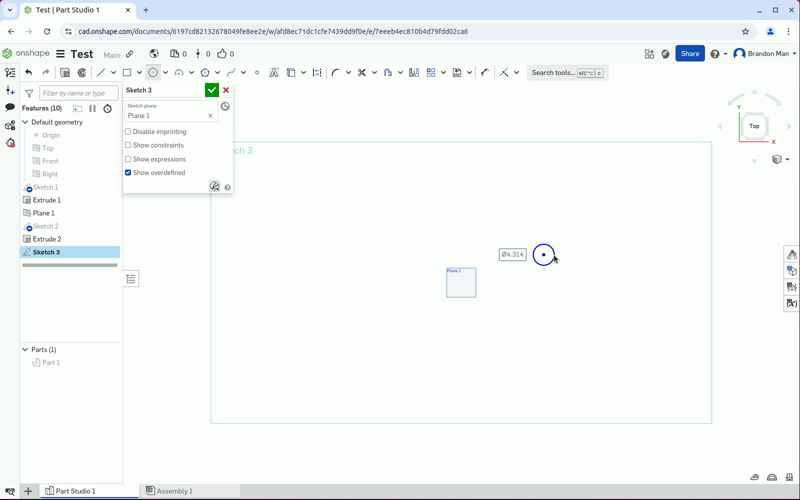
mouse_move(544, 255)
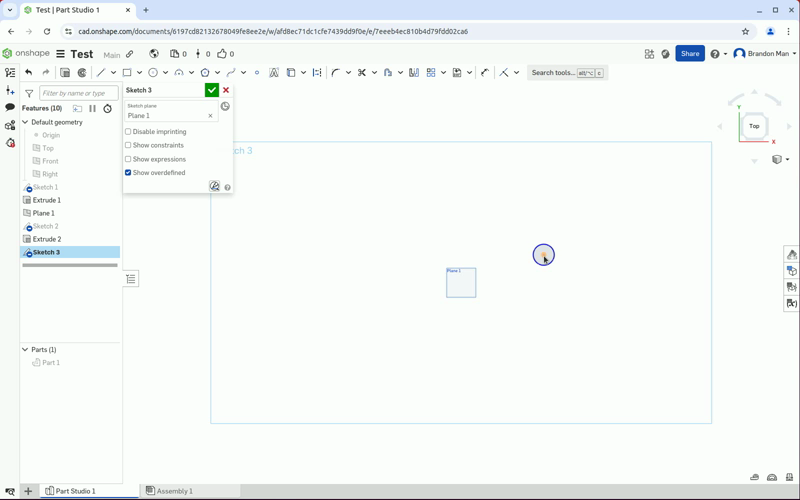
scroll(6)
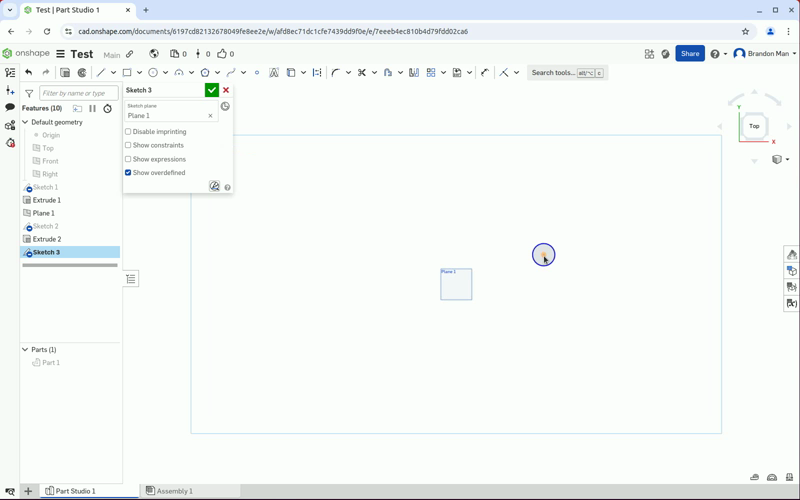
scroll(6)
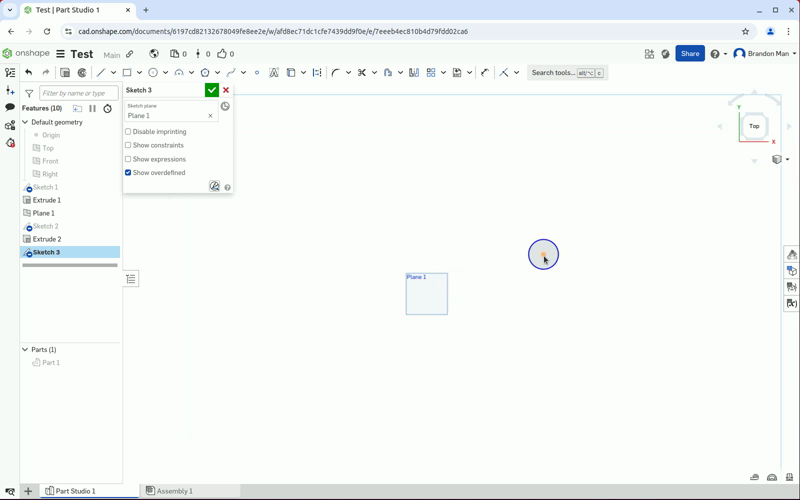
scroll(6)
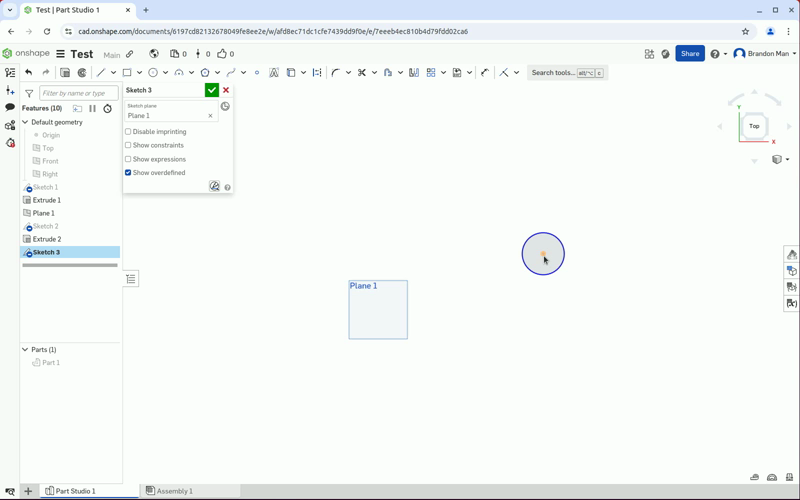
scroll(6)
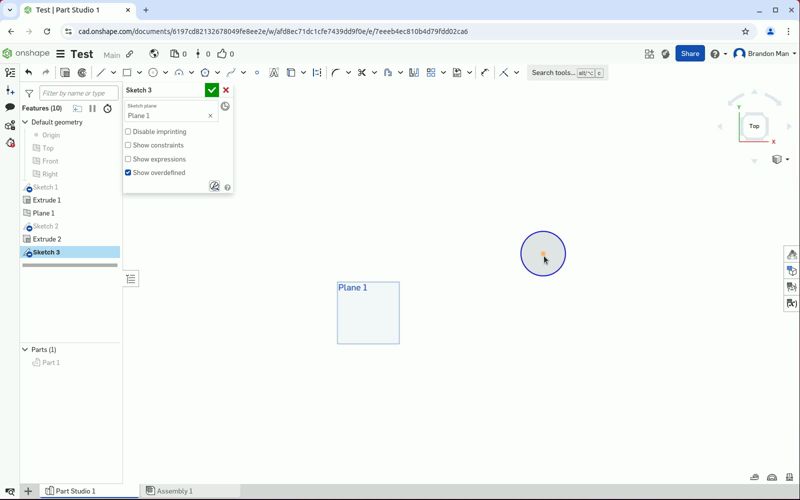
scroll(6)
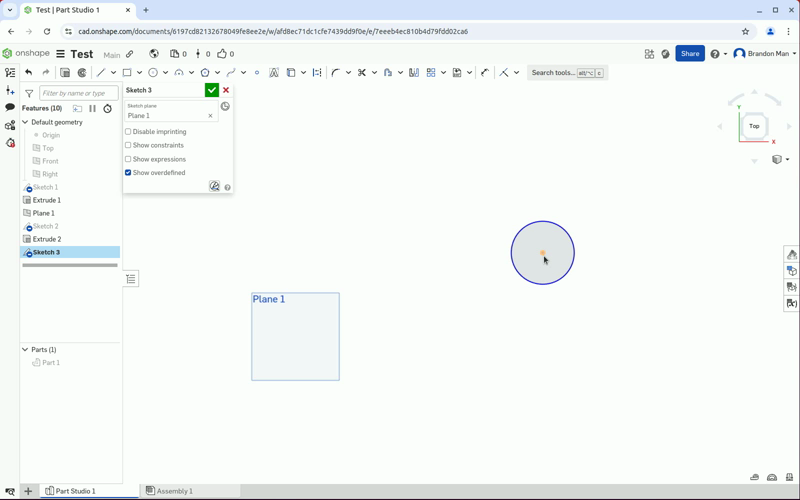
scroll(6)
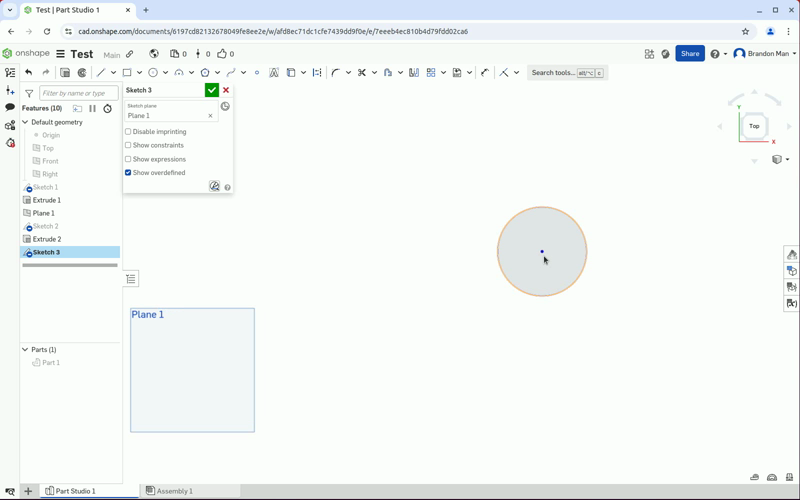
scroll(6)
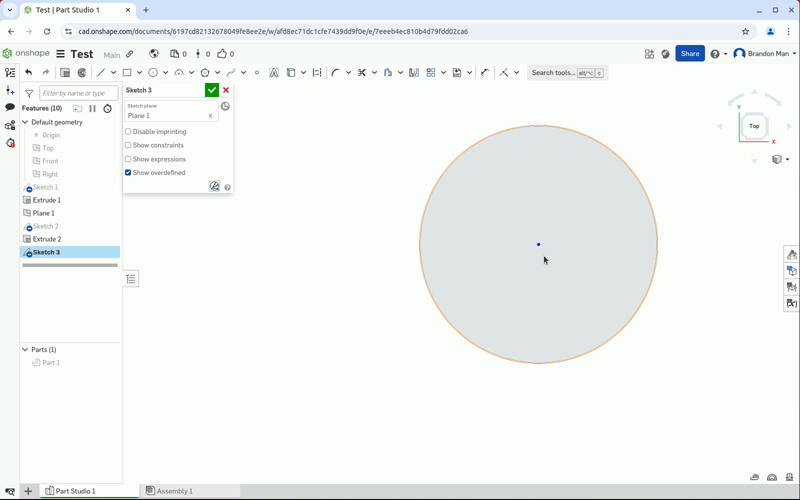
click(544, 255)
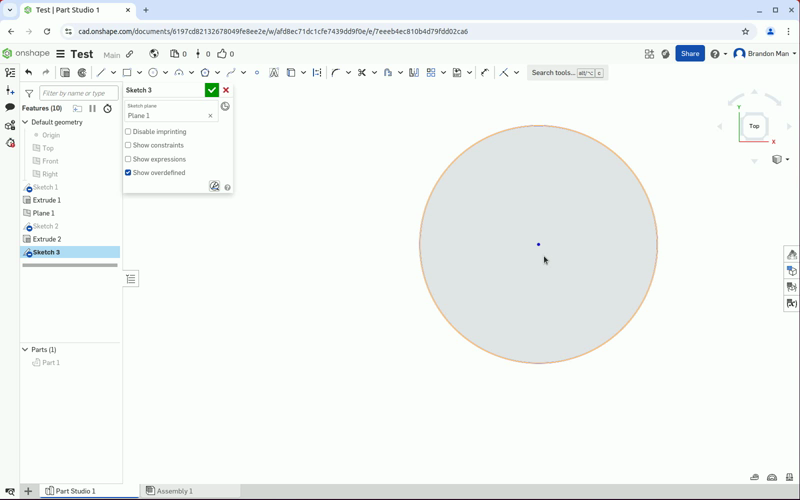
scroll(-6)
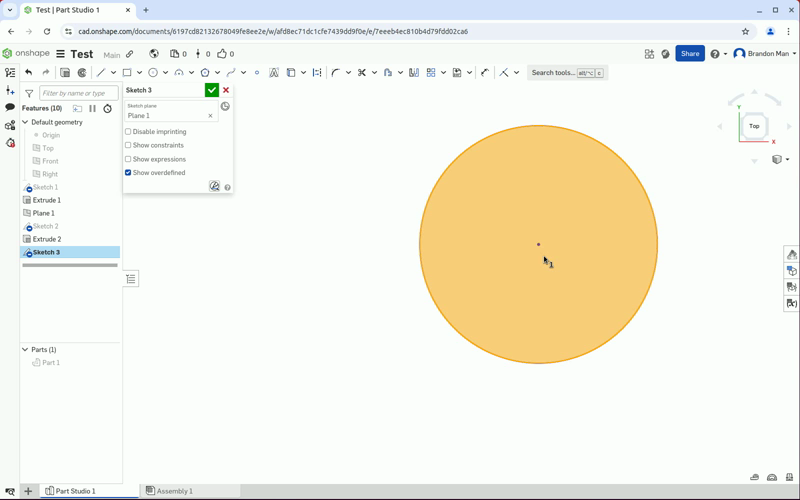
scroll(-6)
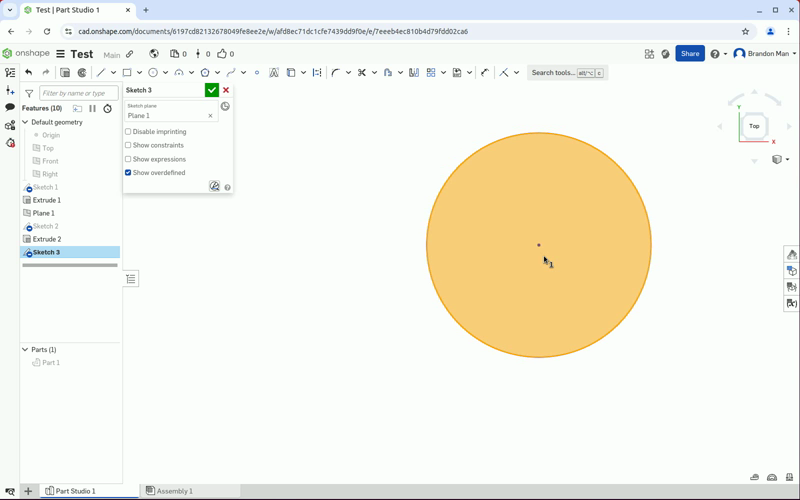
scroll(-6)
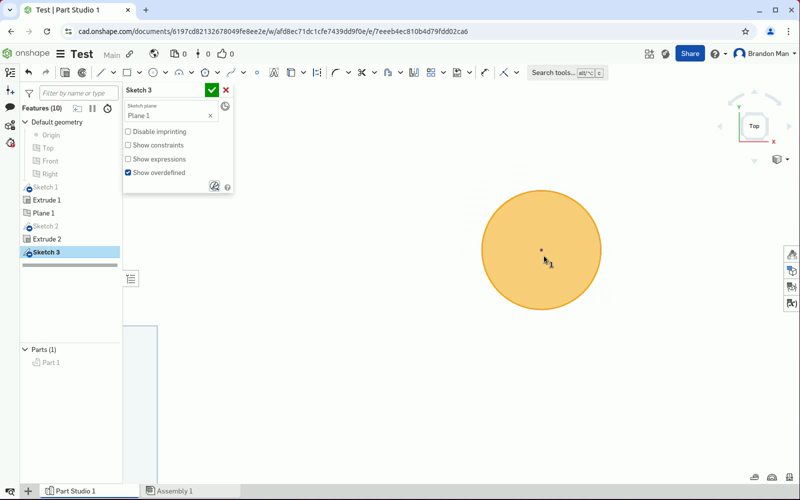
scroll(-6)
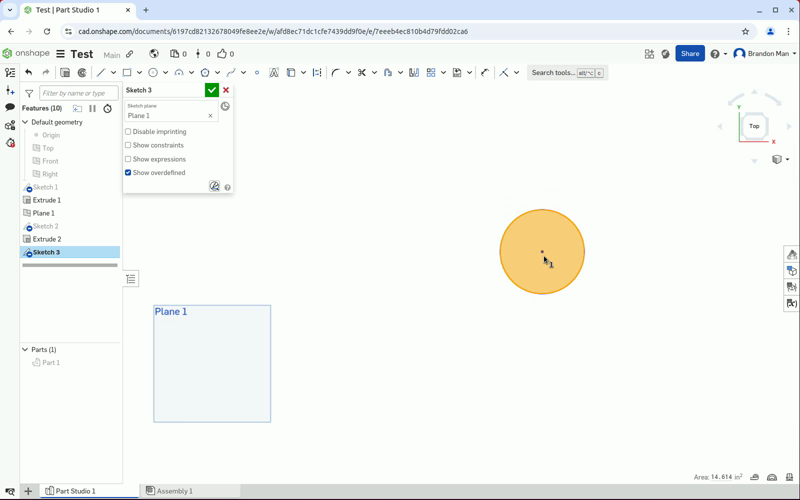
scroll(-6)
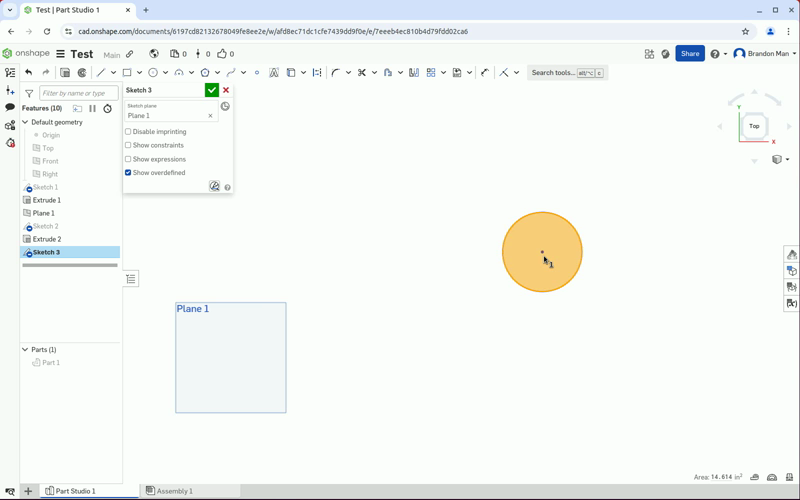
scroll(-6)
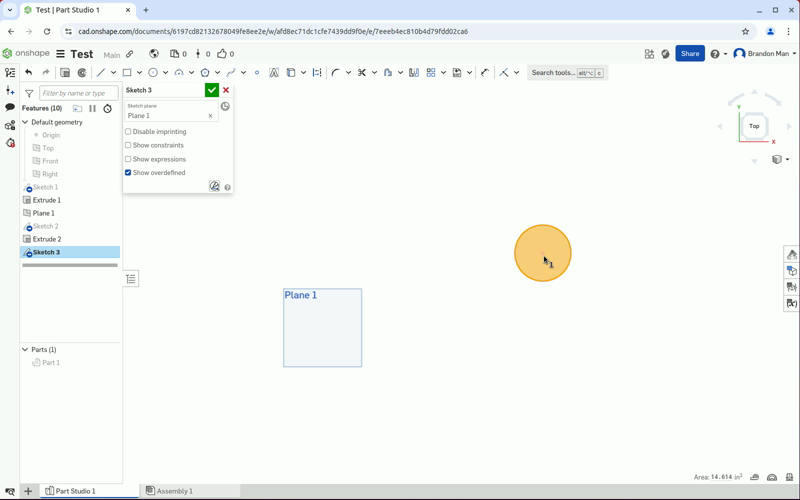
scroll(-6)
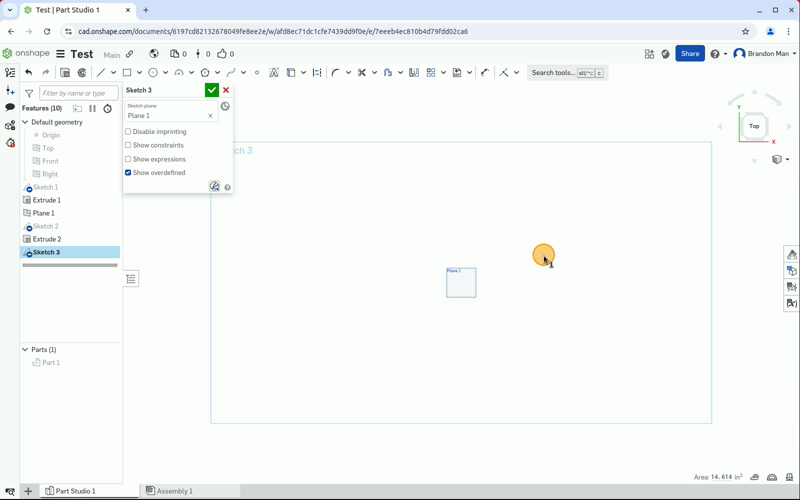
mouse_move(73, 352)
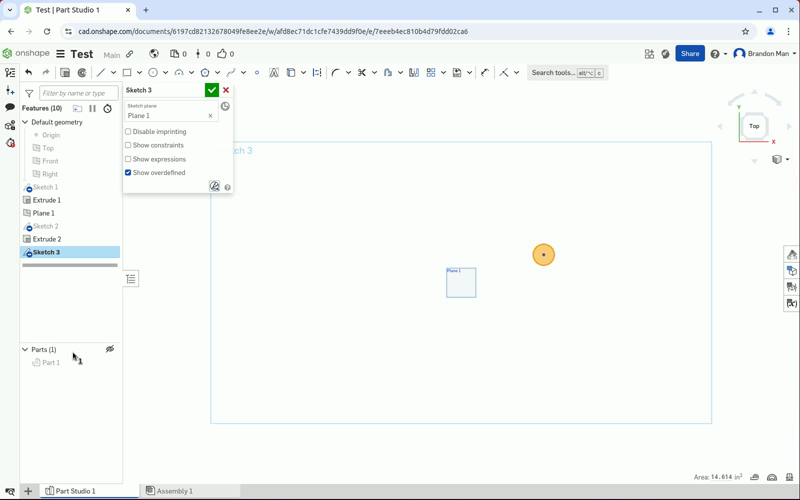
key(shift+y)
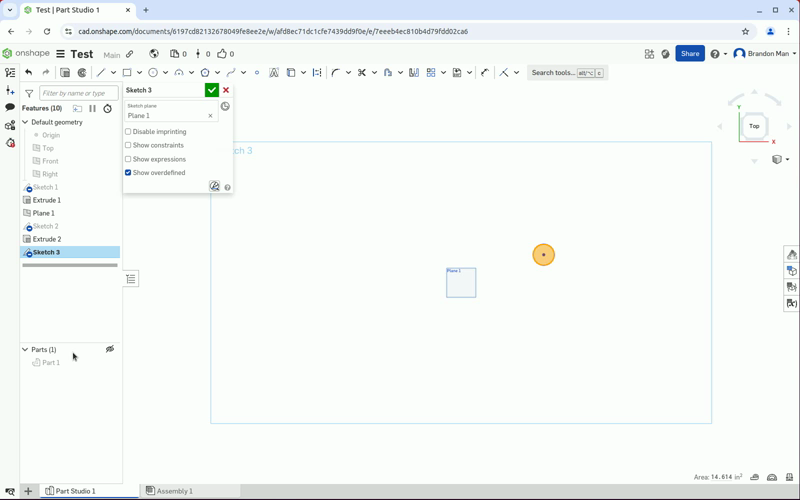
key(shift+e)
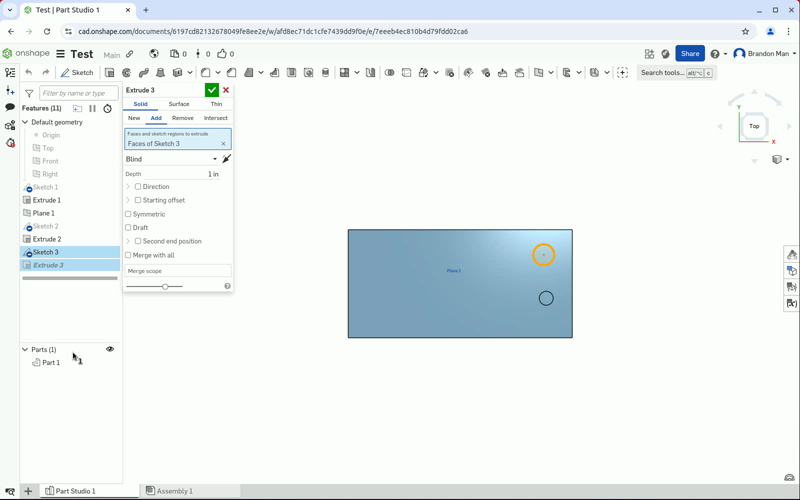
mouse_move(143, 106)
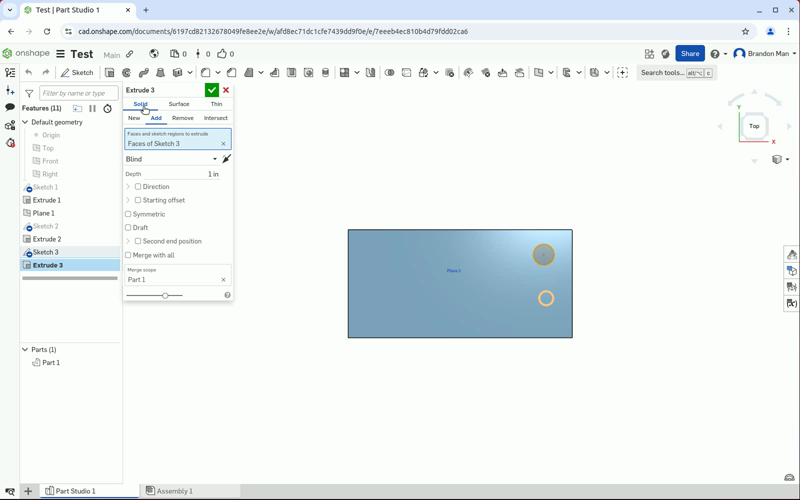
click(143, 106)
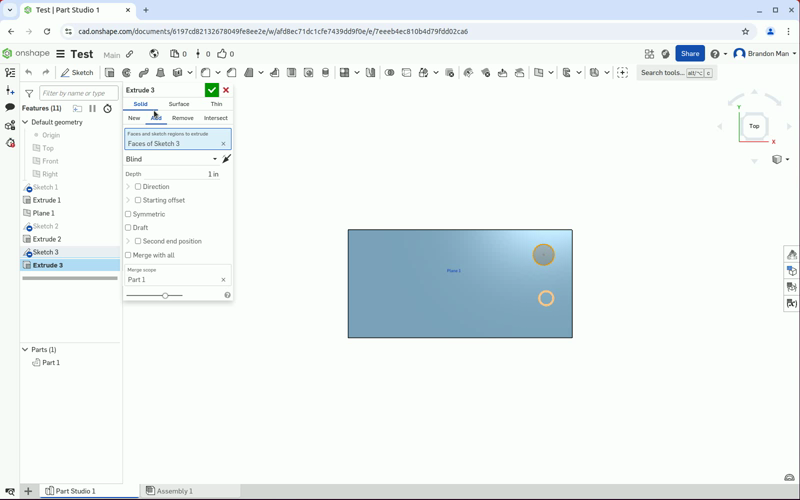
mouse_move(186, 120)
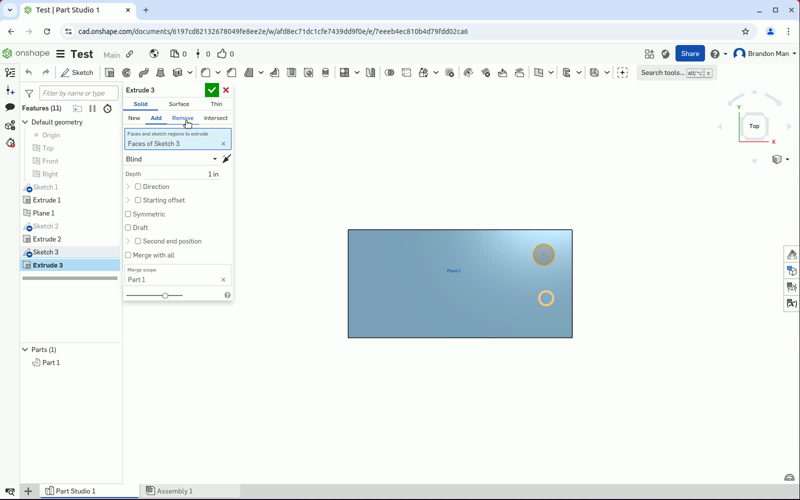
click(186, 120)
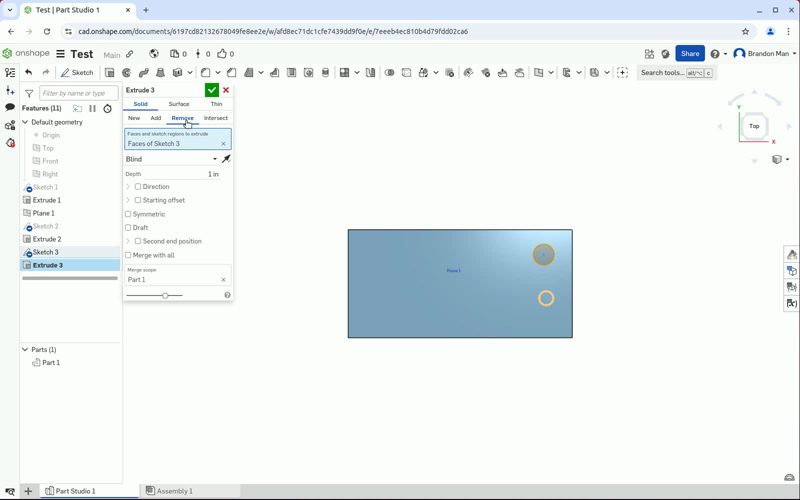
key(tab, 4)
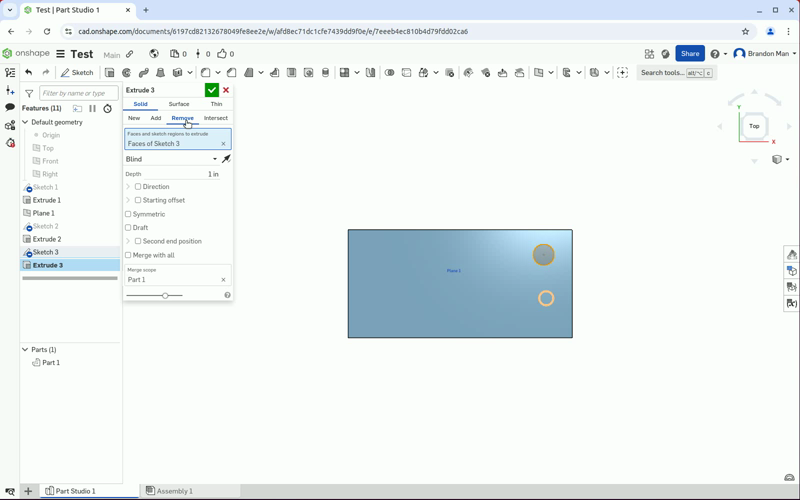
text(22.627)
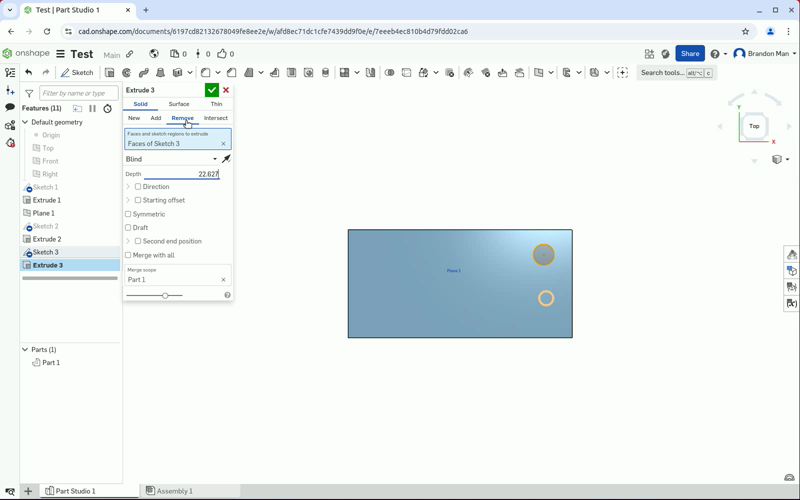
key(tab, 6)
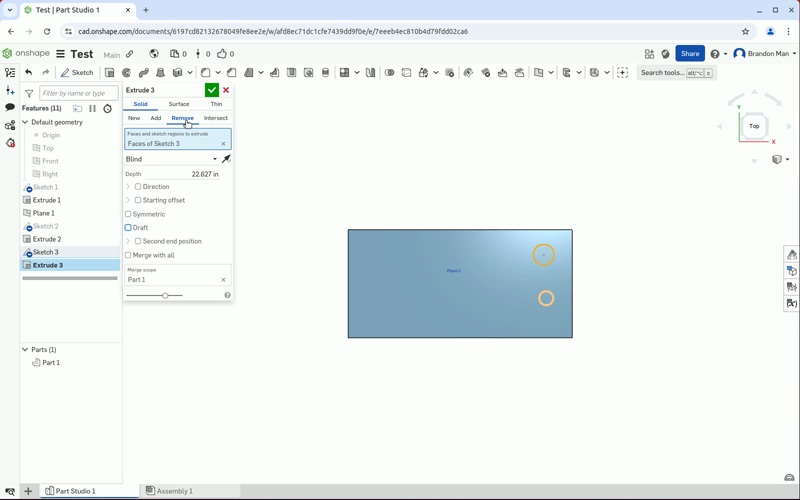
key(space)
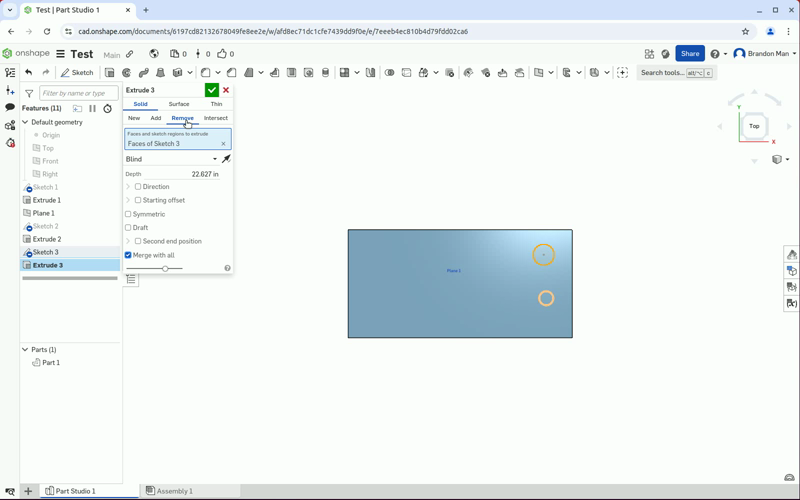
key(enter)
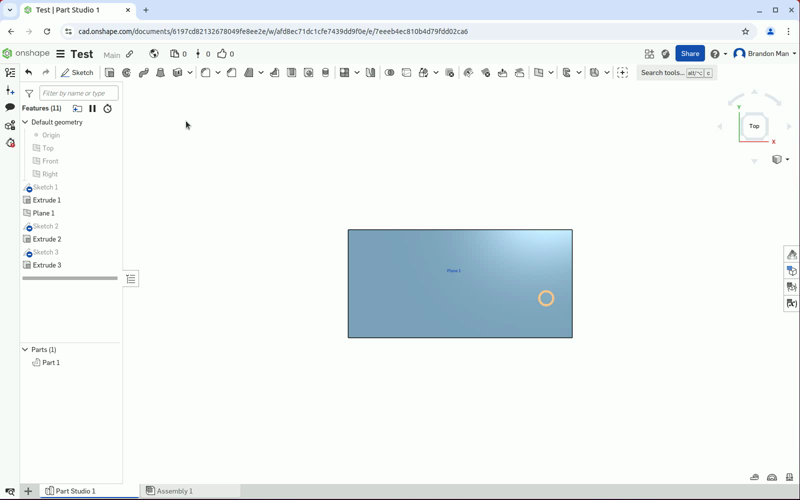
key(shift+h)
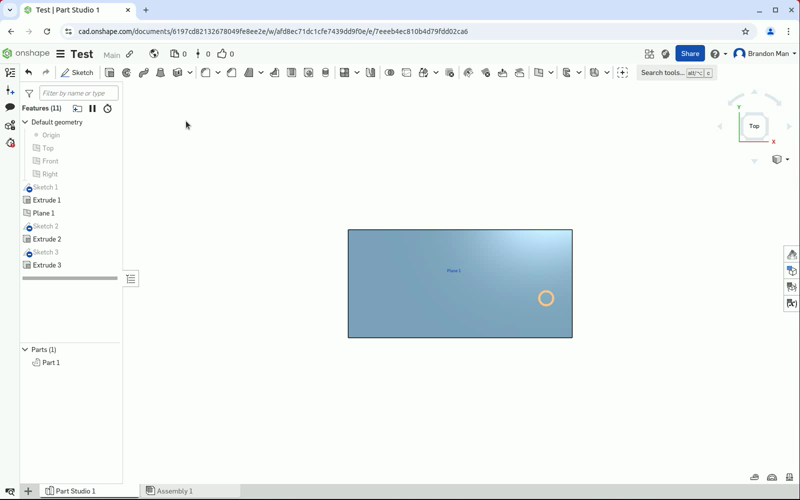
key(shift+h)
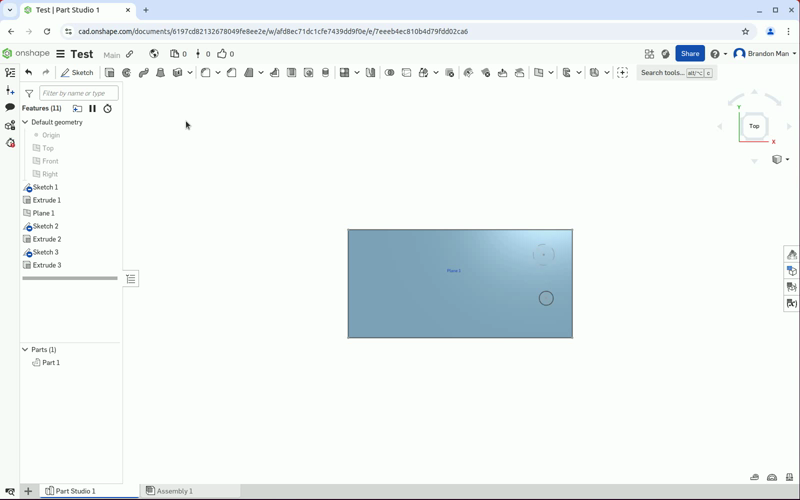
key(shift+7)
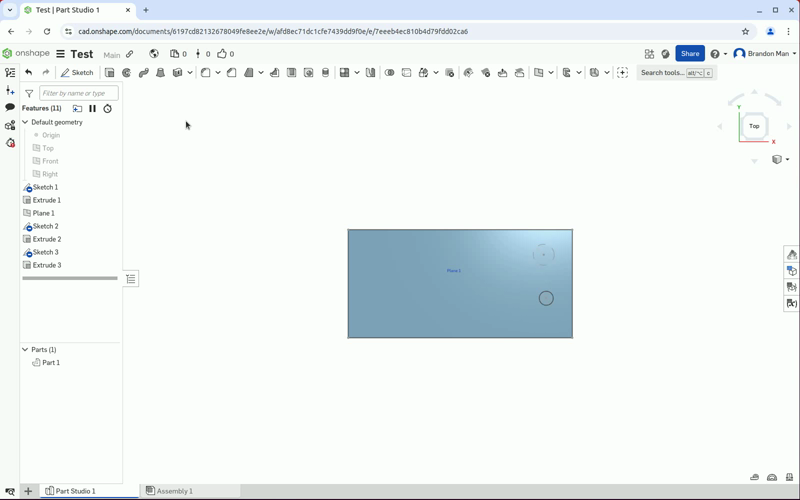
key(up, 3)
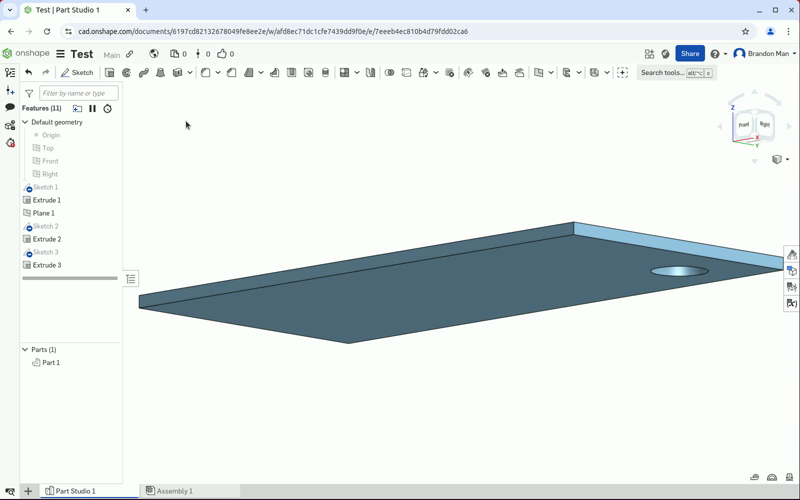
key(left, 3)
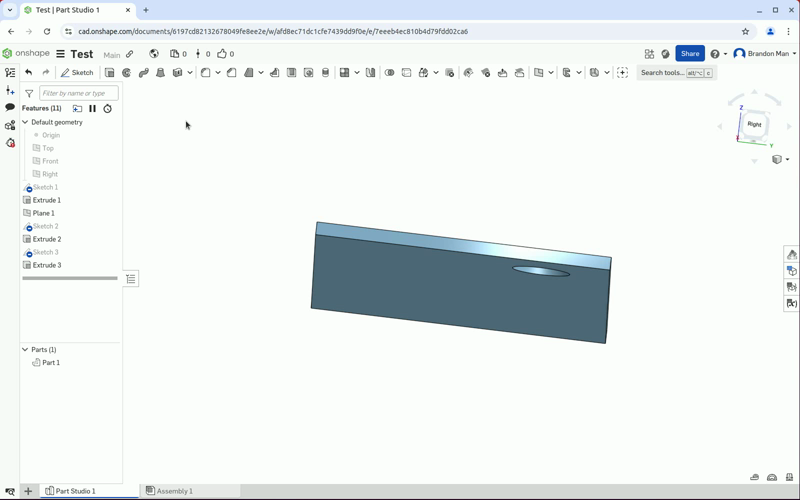
key(right, 3)
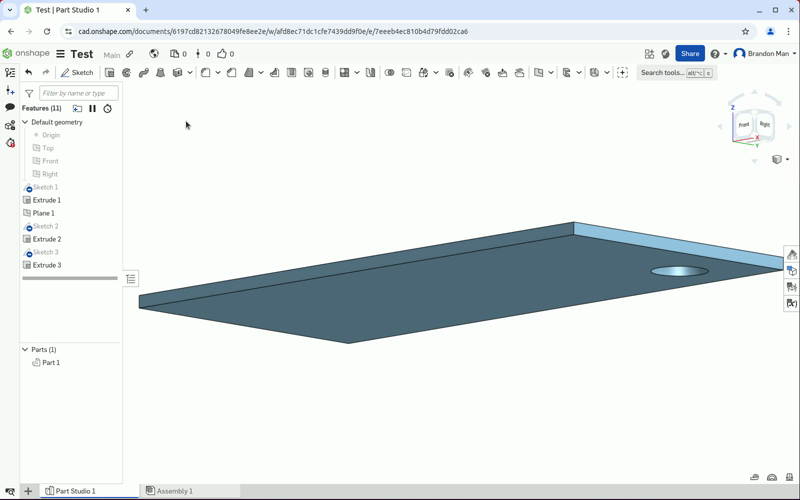
key(down, 3)
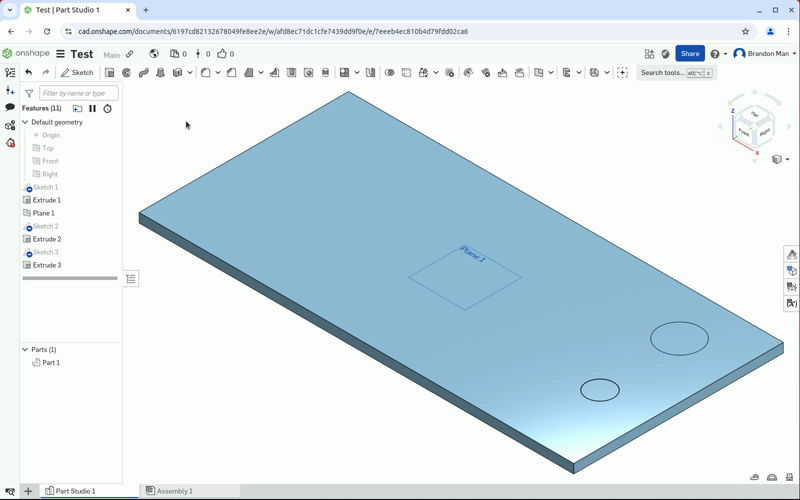
mouse_move(73, 189)
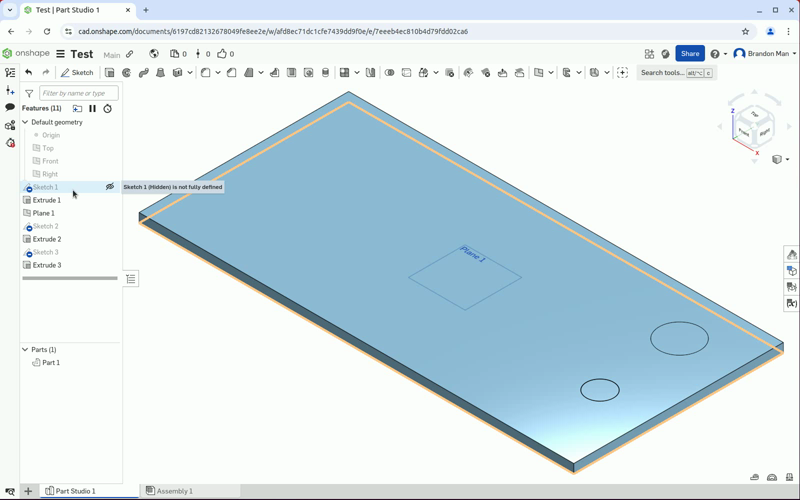
click(73, 189)